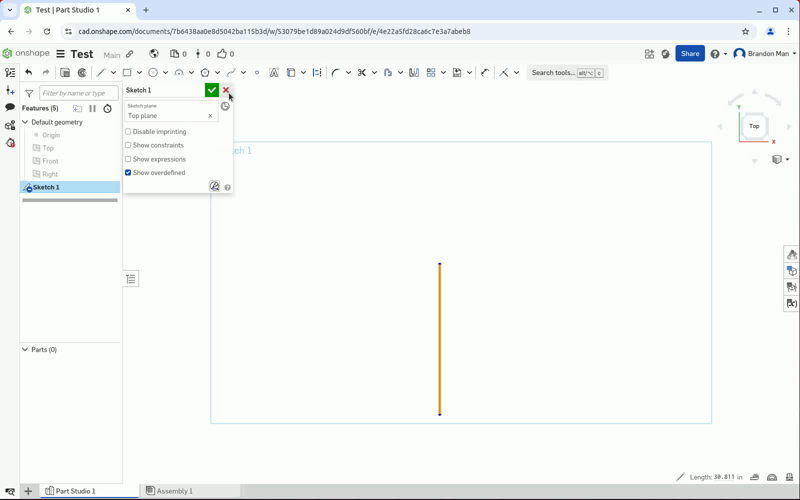
key(shift+h)
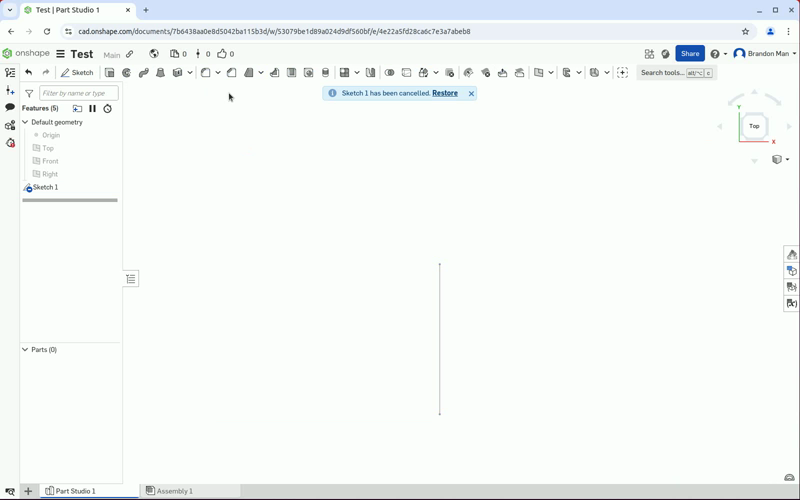
key(shift+s)
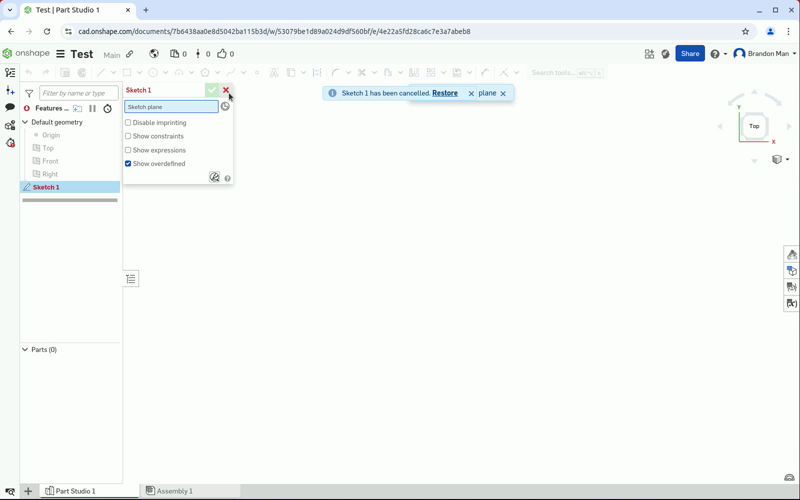
mouse_move(73, 150)
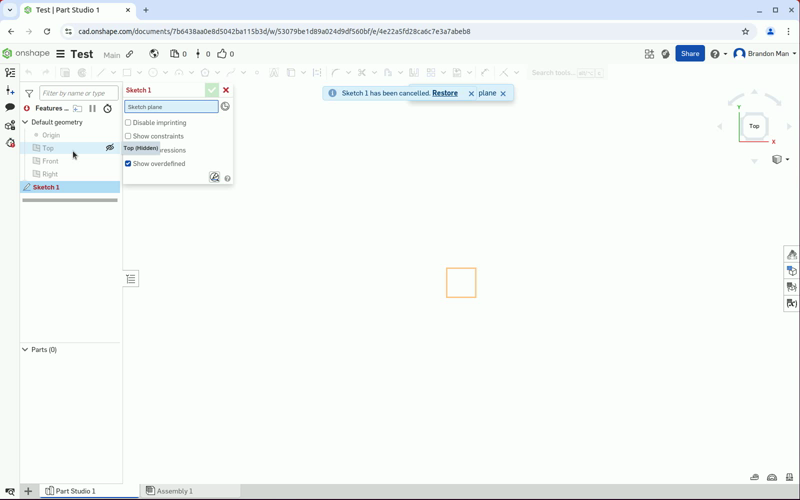
click(73, 150)
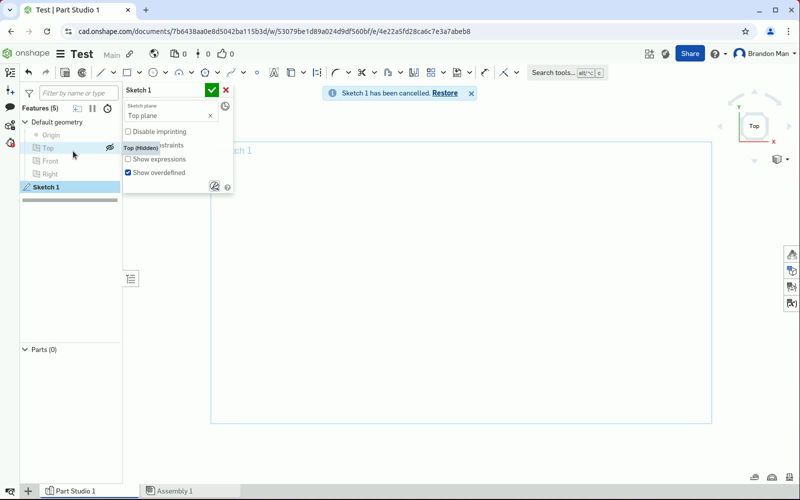
mouse_move(73, 352)
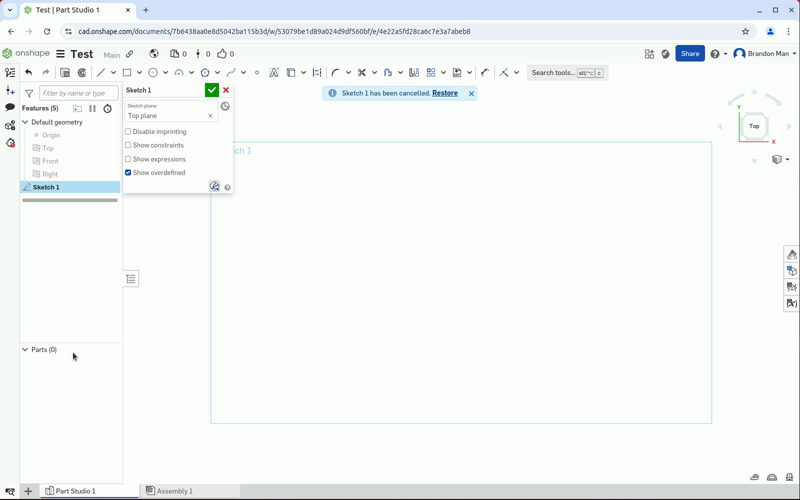
key(y)
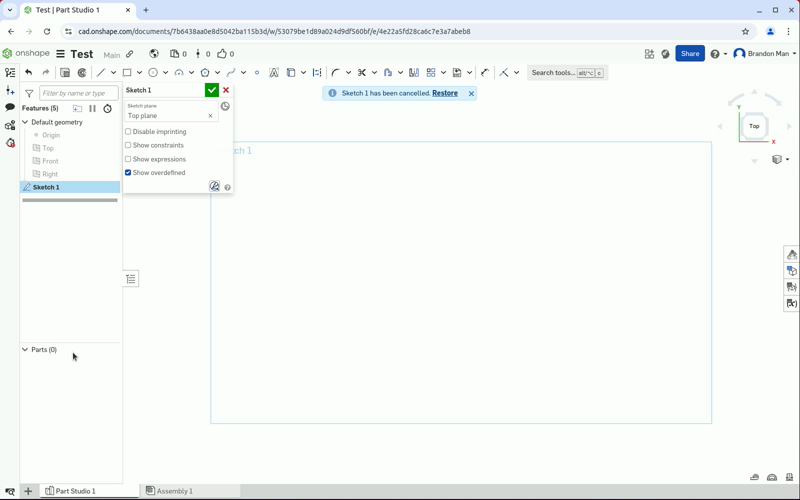
key(c)
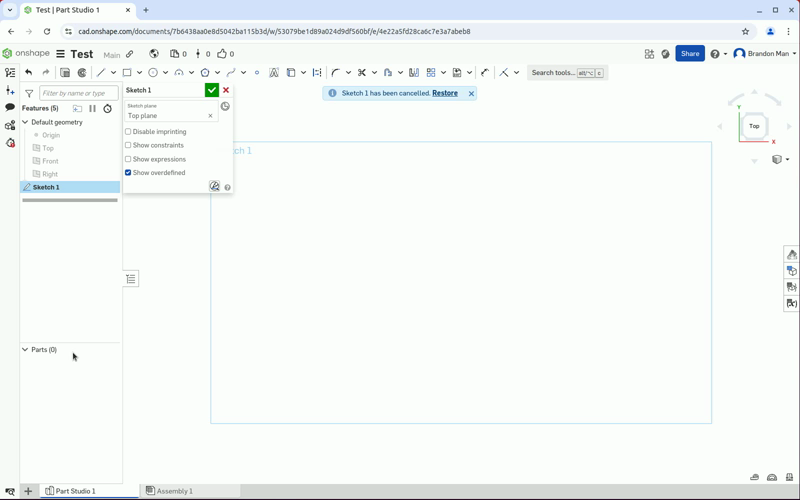
key_down(shift)
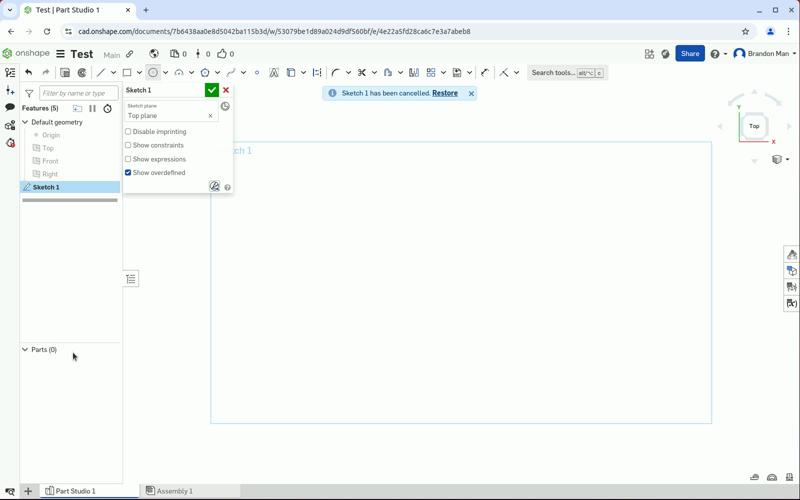
mouse_move(461, 282)
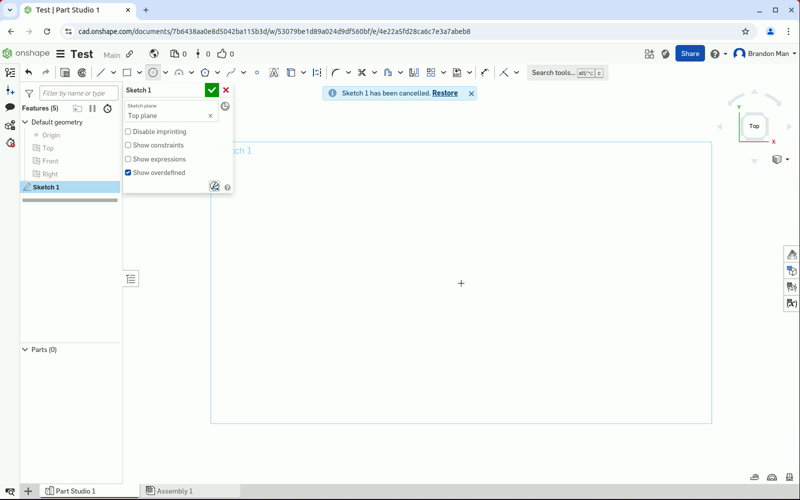
click(461, 282)
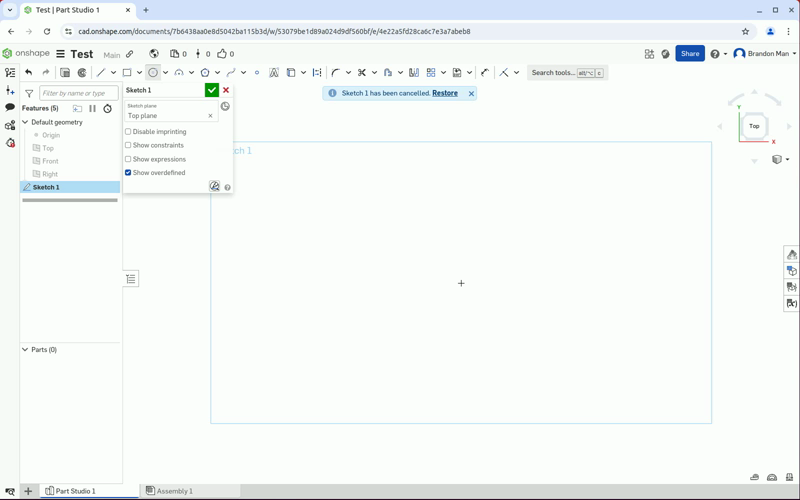
key_up(shift)
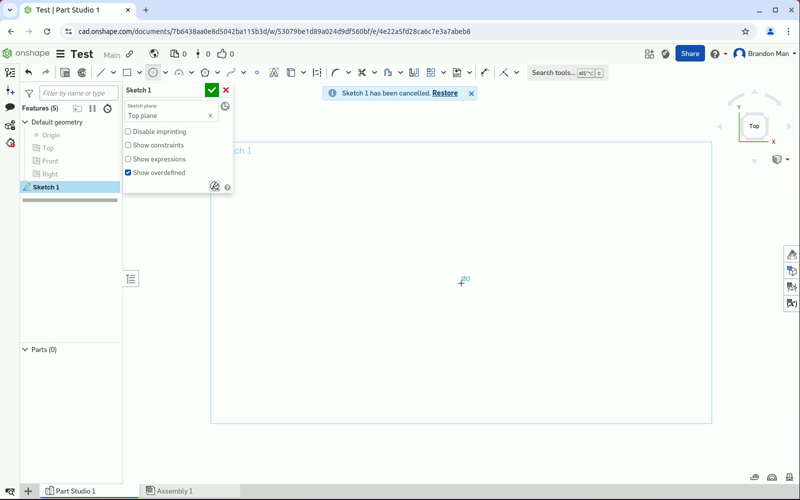
mouse_move(574, 282)
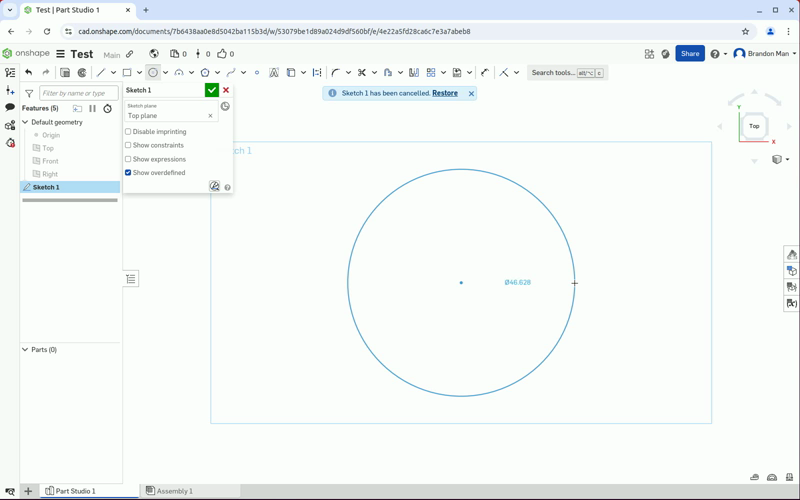
click(574, 282)
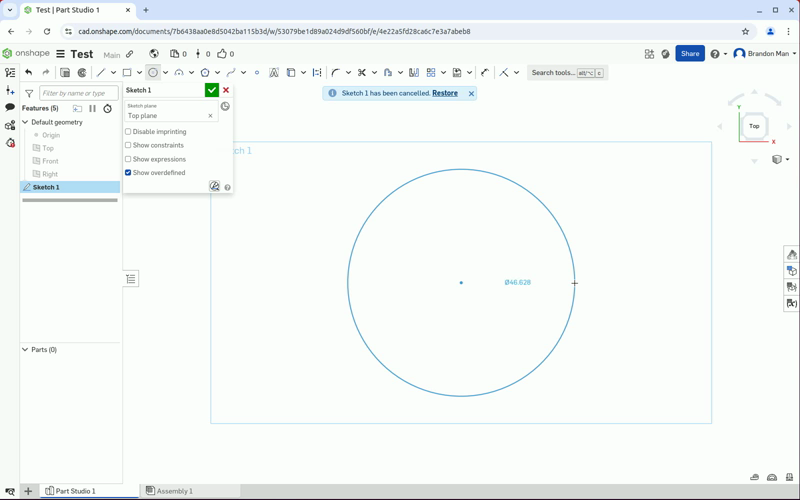
key(esc)
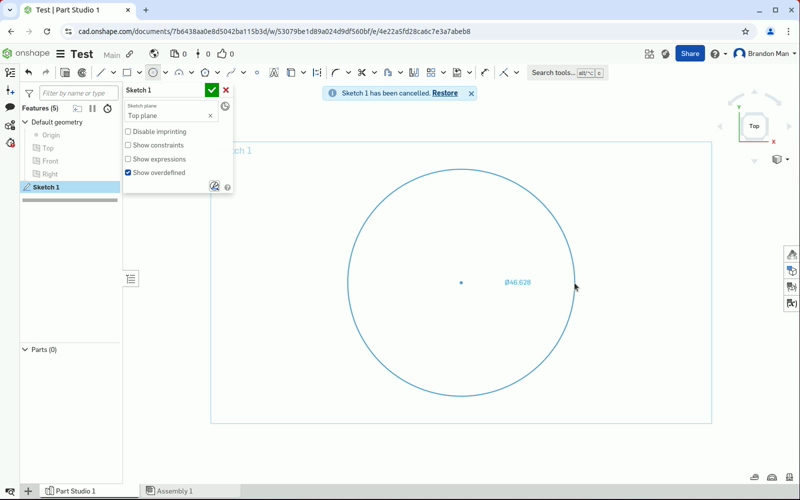
key(c)
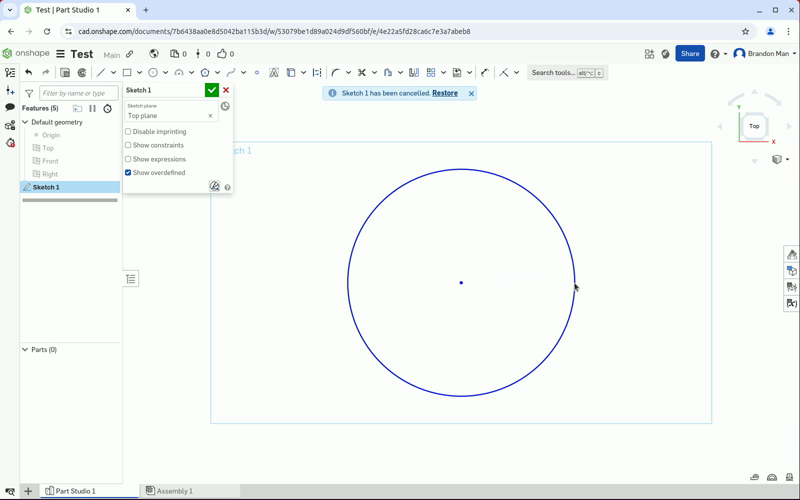
key_down(shift)
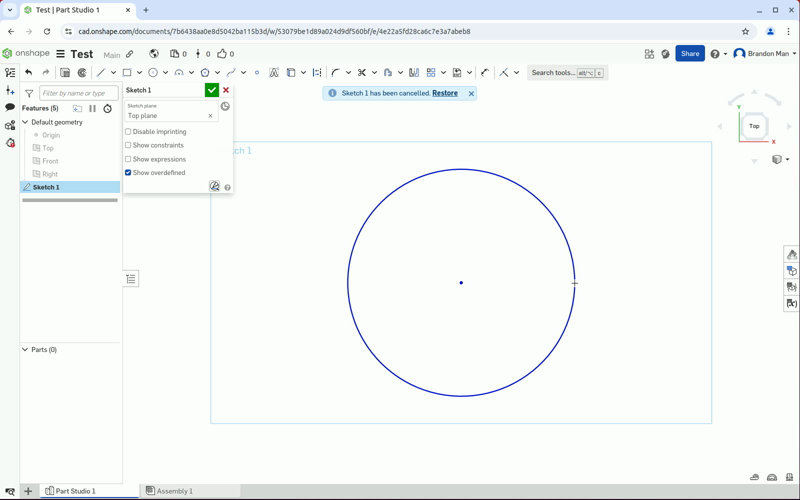
mouse_move(376, 282)
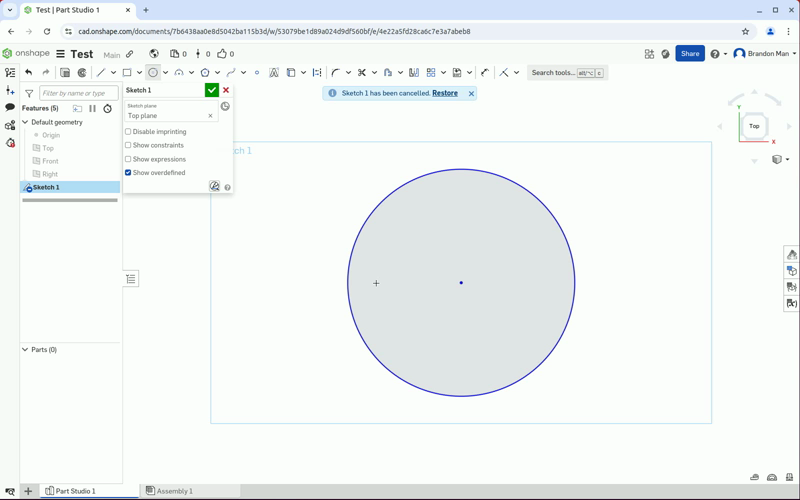
click(376, 282)
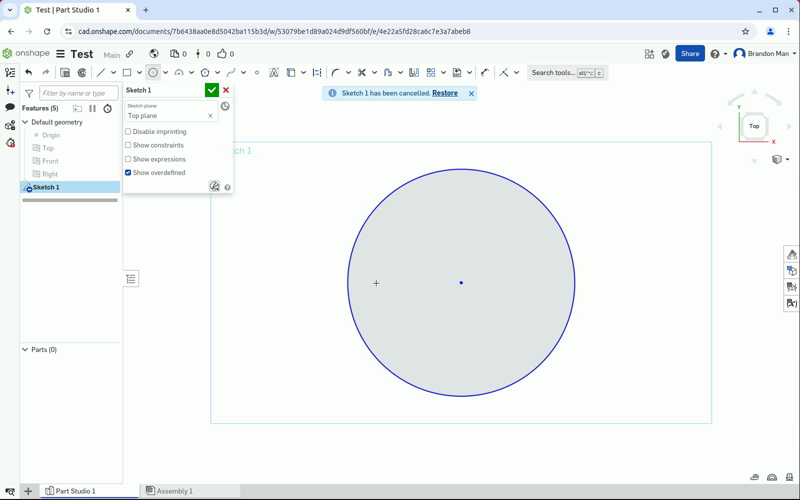
key_up(shift)
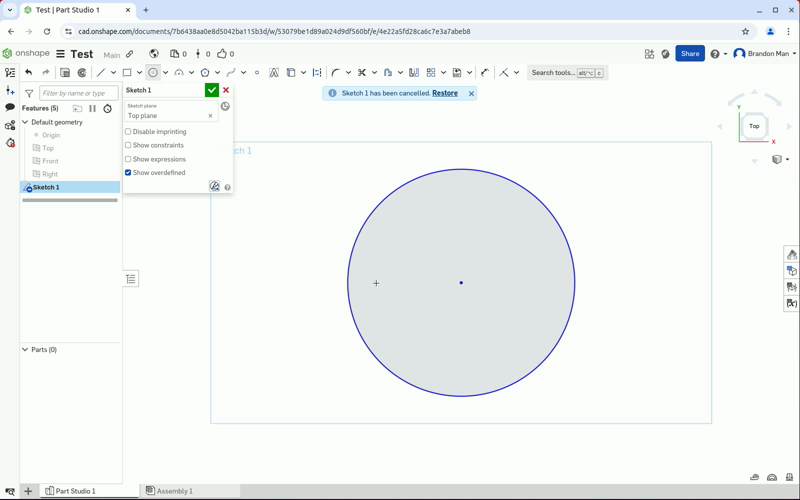
mouse_move(383, 282)
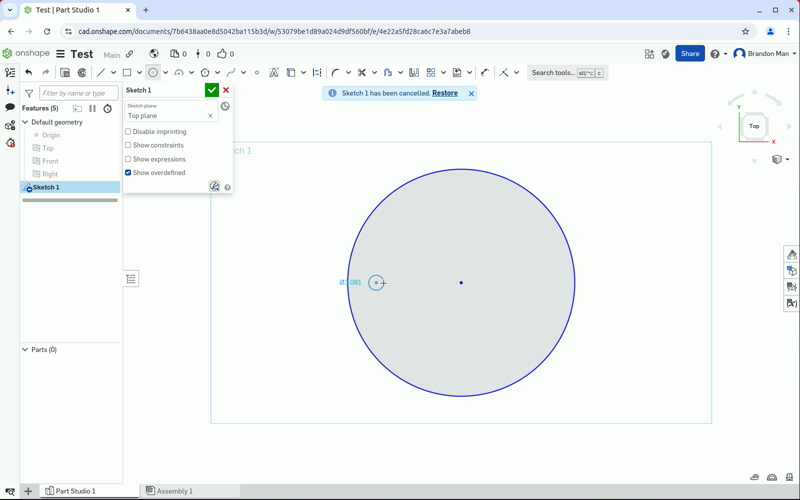
click(383, 282)
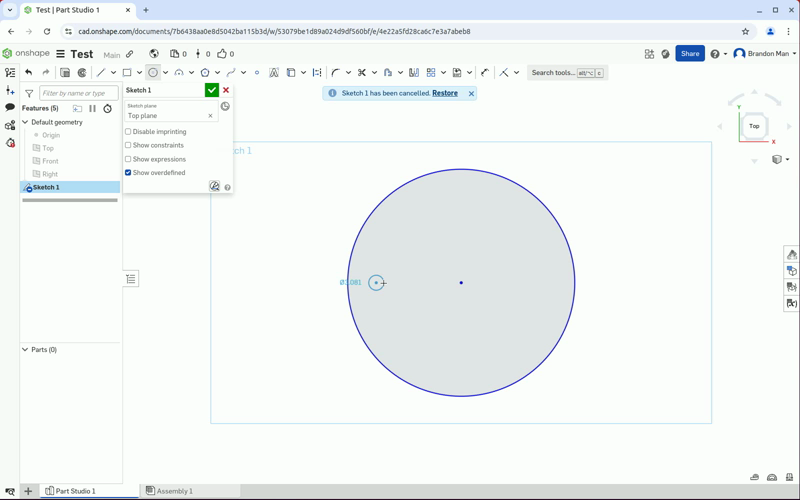
key(esc)
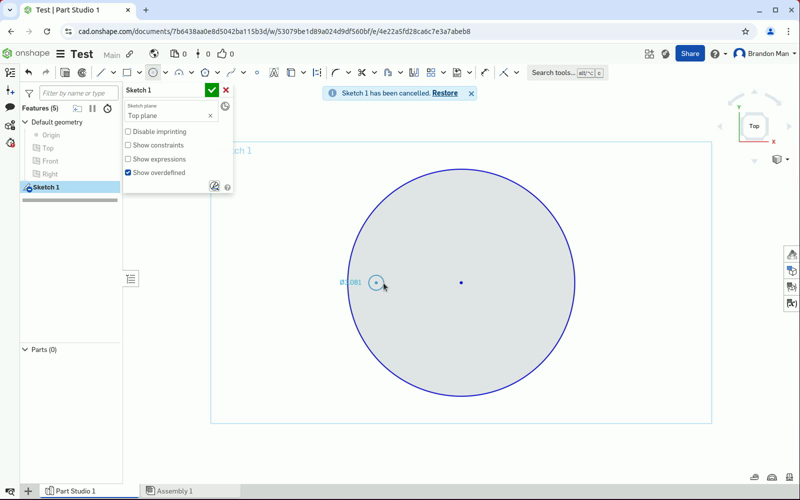
key(c)
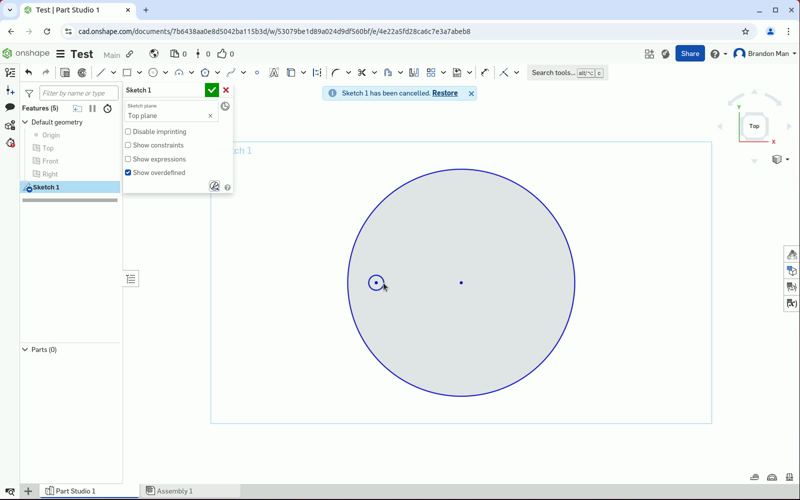
key_down(shift)
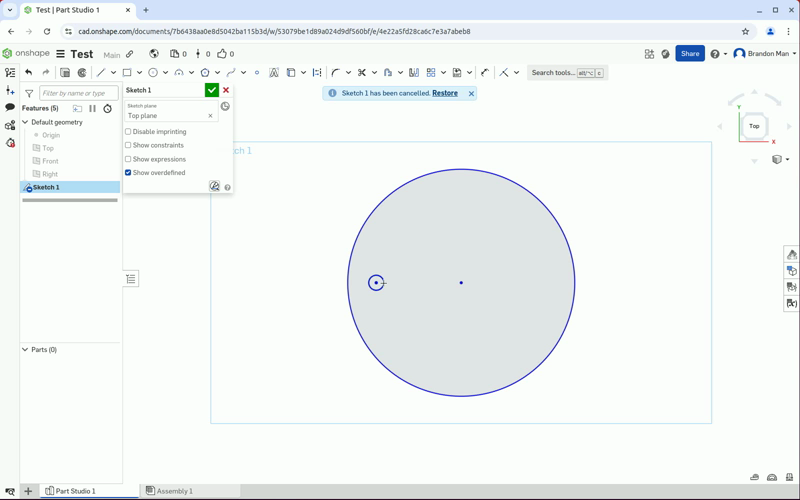
mouse_move(461, 282)
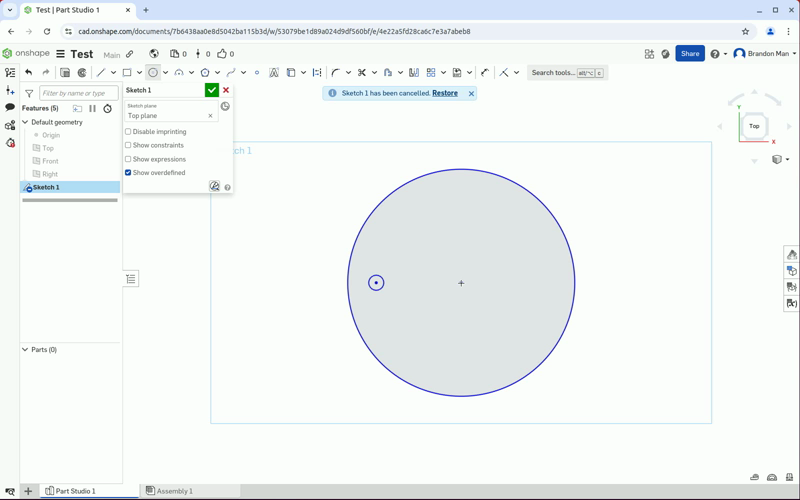
click(461, 282)
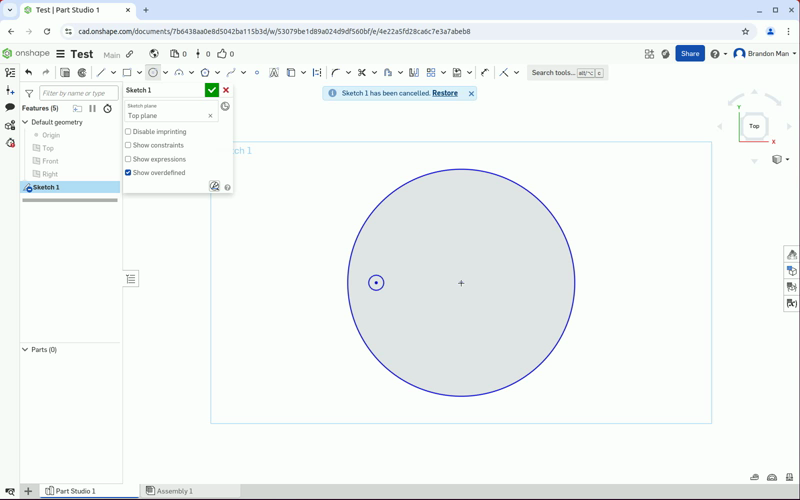
key_up(shift)
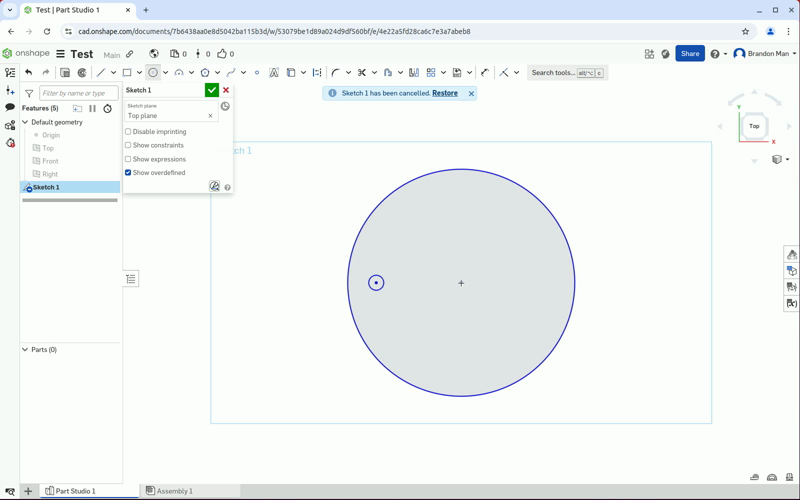
mouse_move(487, 282)
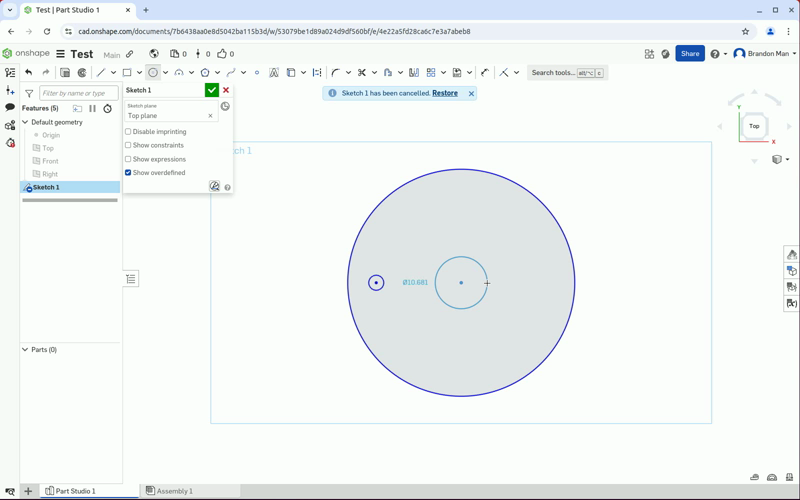
click(487, 282)
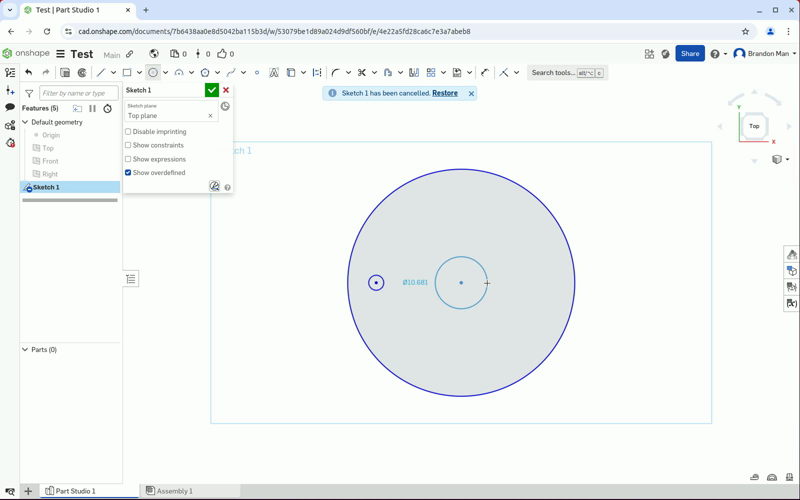
key(esc)
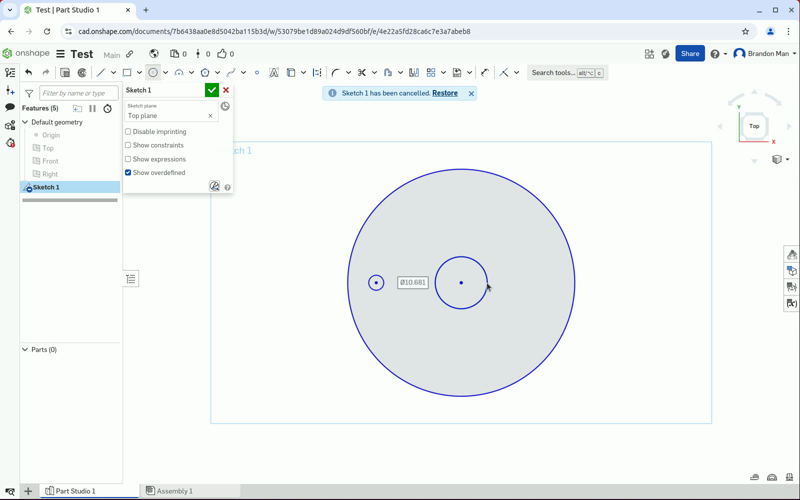
key(c)
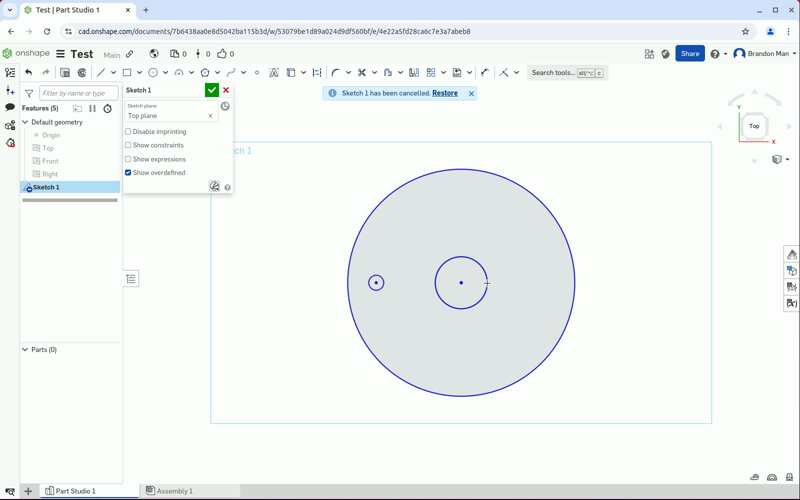
key_down(shift)
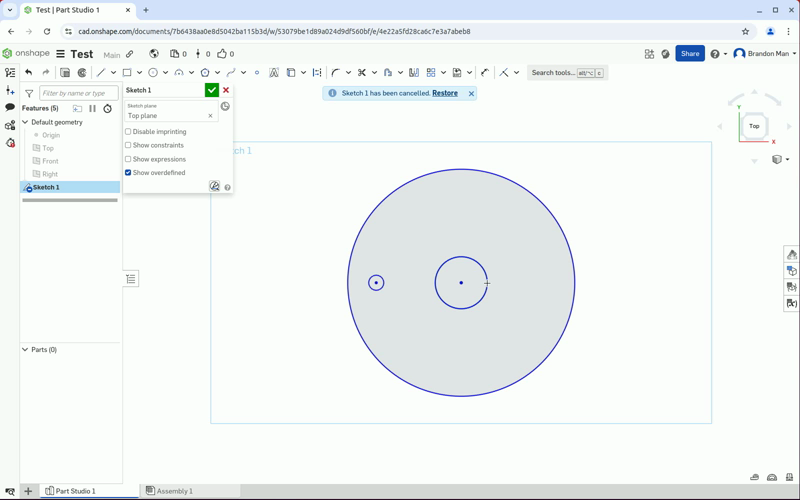
mouse_move(461, 367)
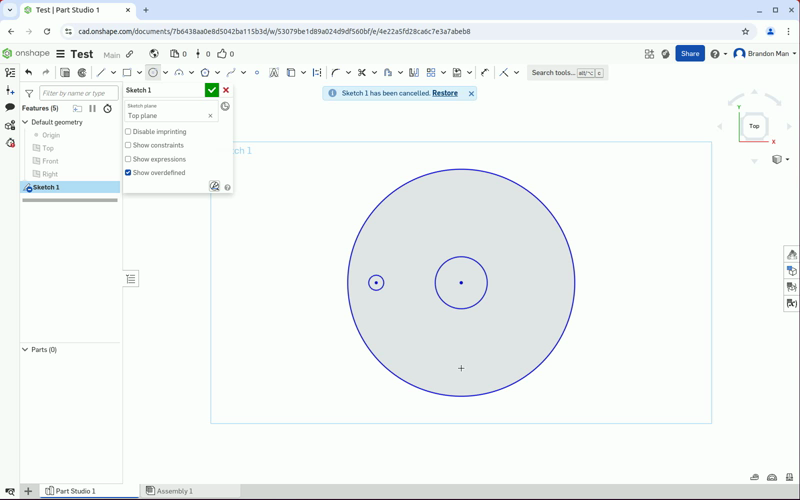
click(461, 367)
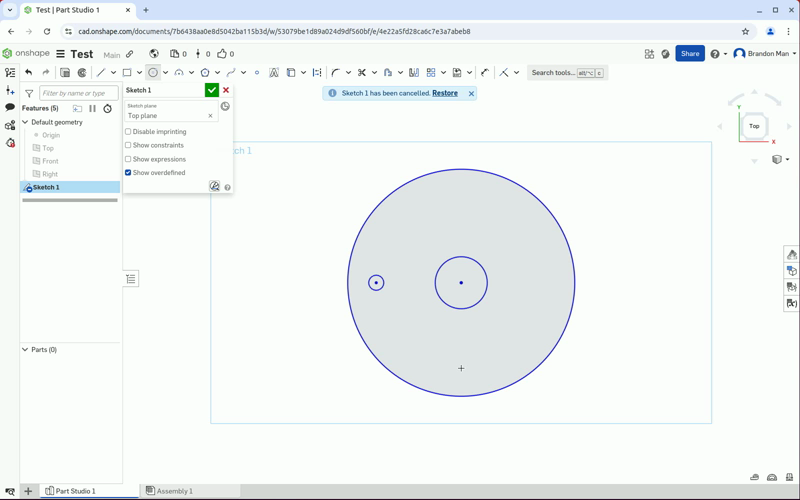
key_up(shift)
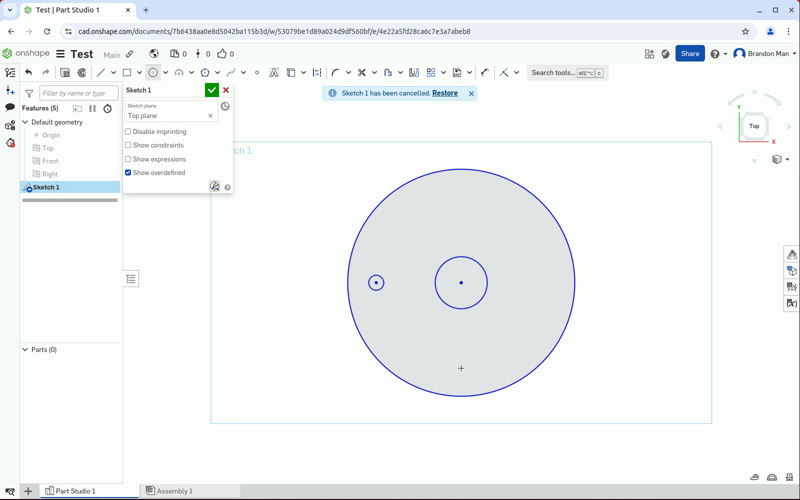
mouse_move(468, 367)
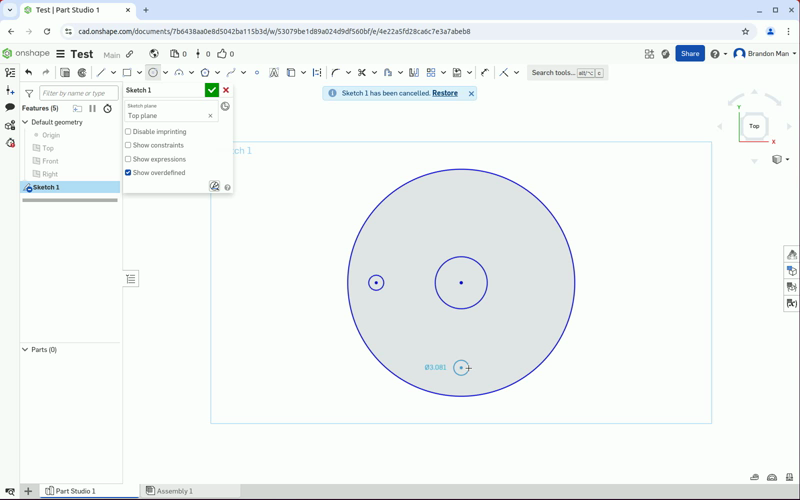
click(468, 367)
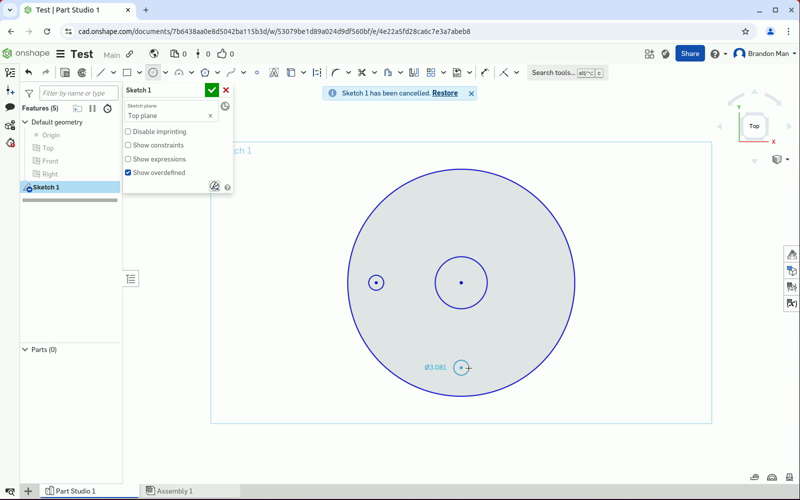
key(esc)
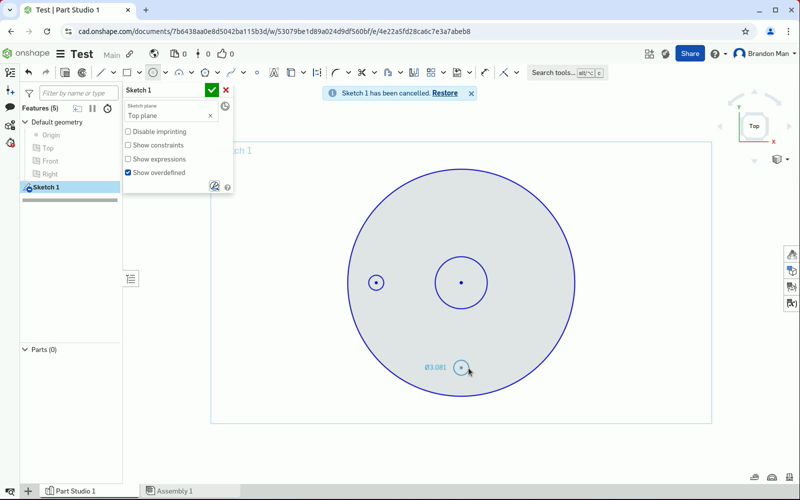
key(c)
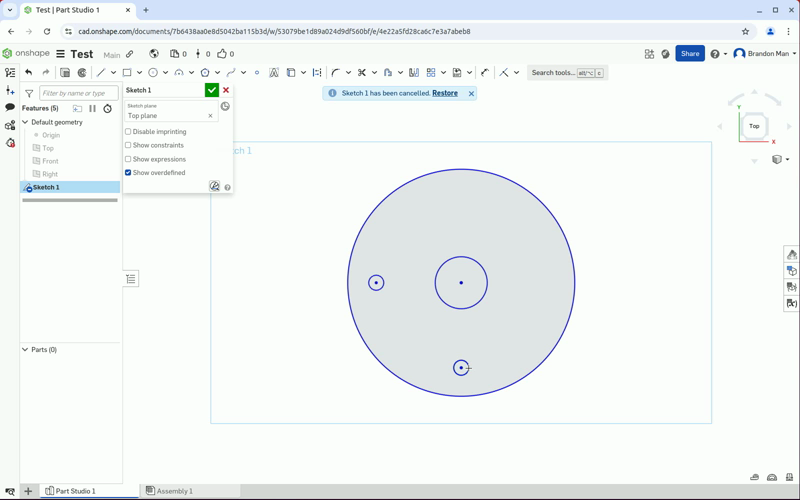
key_down(shift)
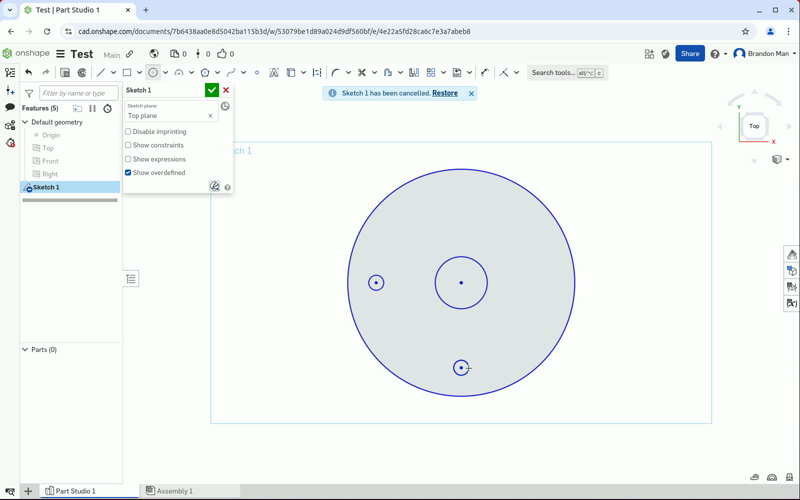
mouse_move(461, 198)
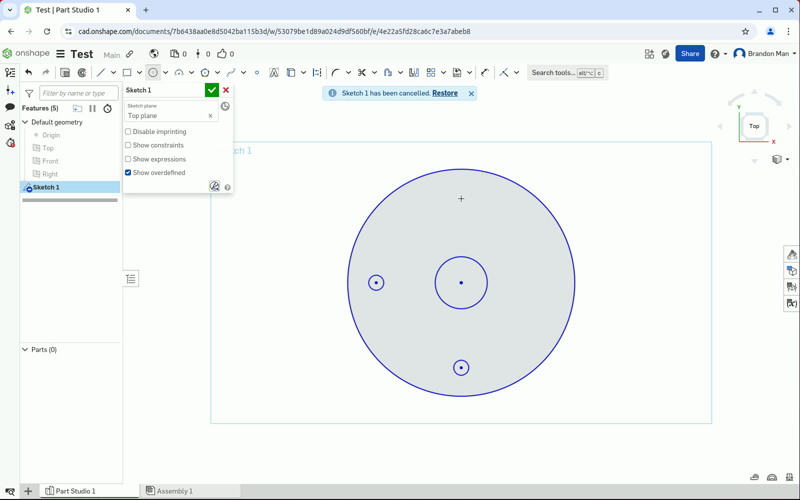
click(461, 198)
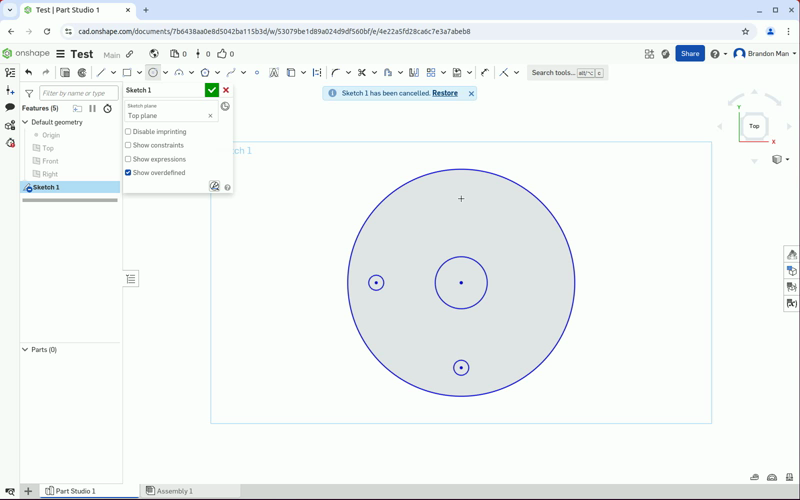
key_up(shift)
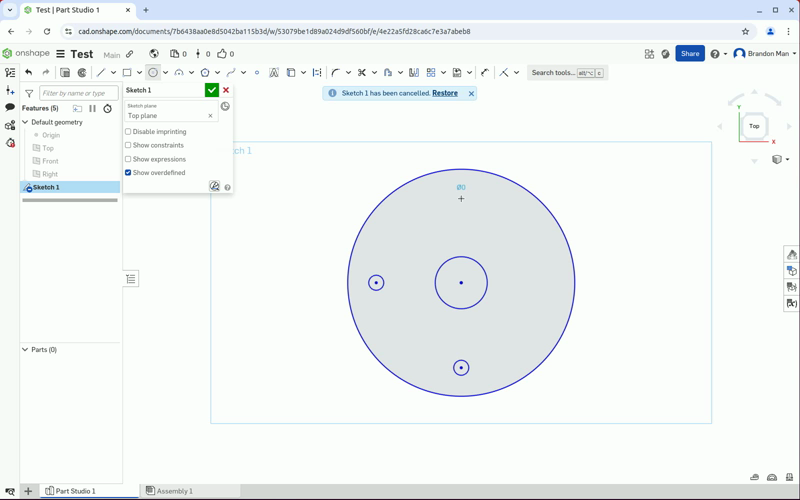
mouse_move(468, 198)
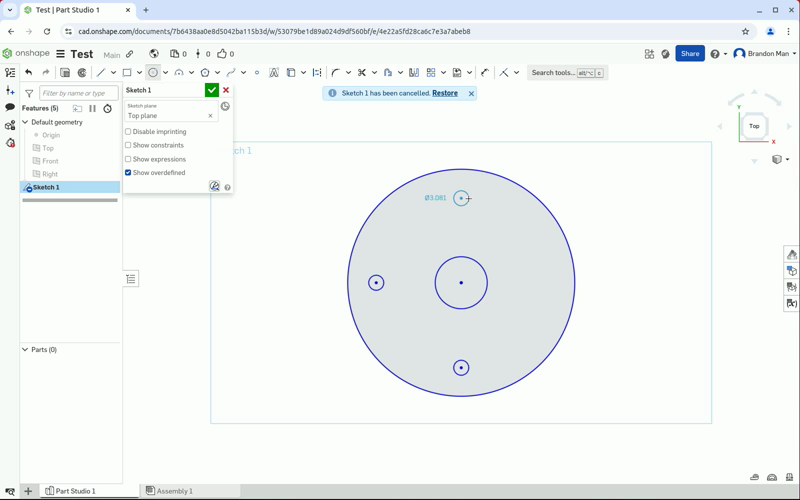
click(468, 198)
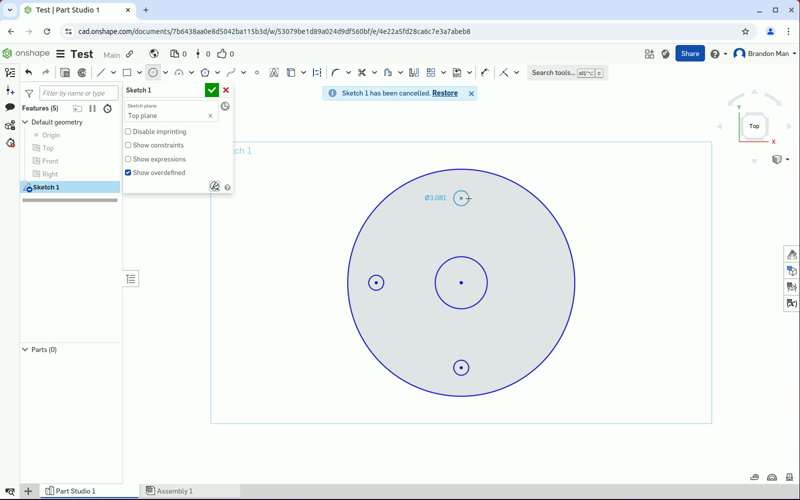
key(esc)
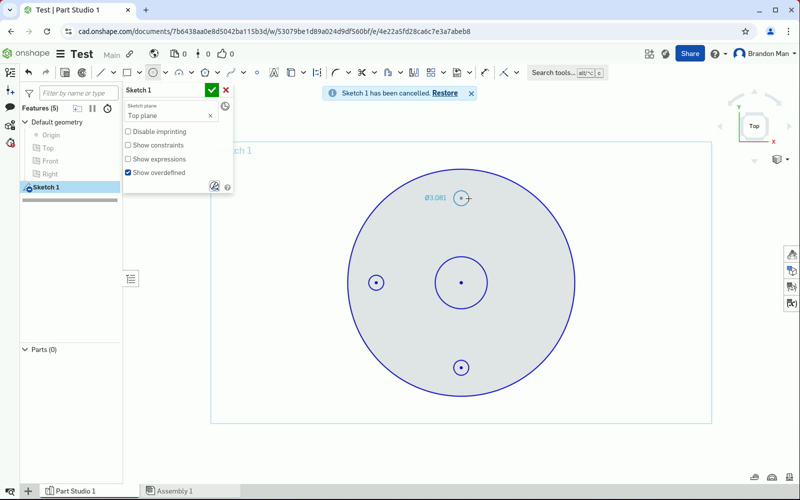
key(c)
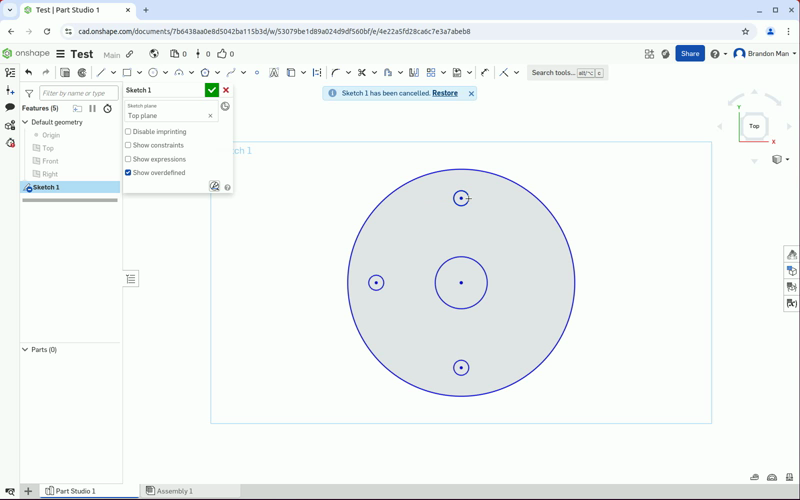
key_down(shift)
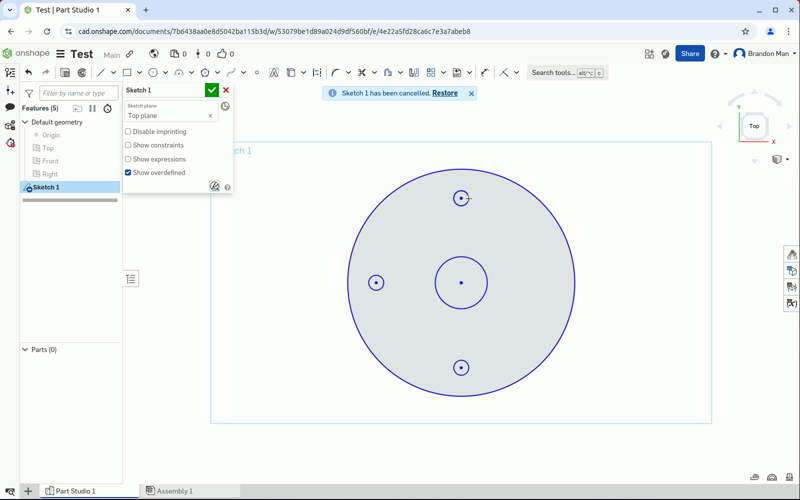
mouse_move(543, 282)
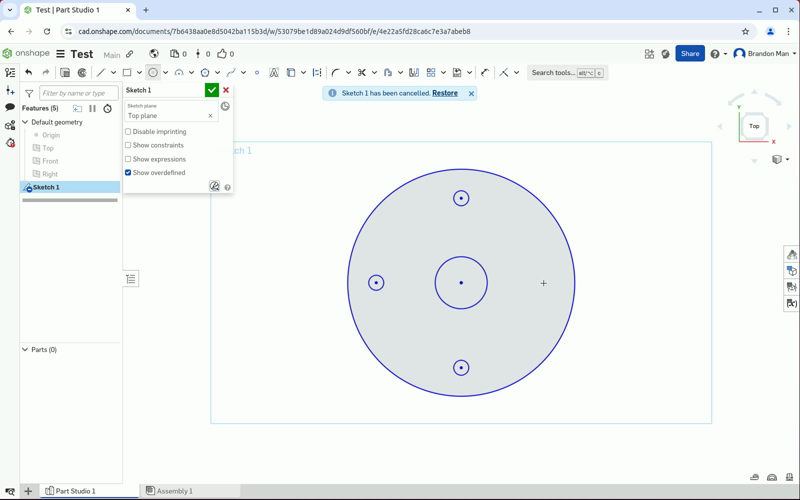
click(543, 282)
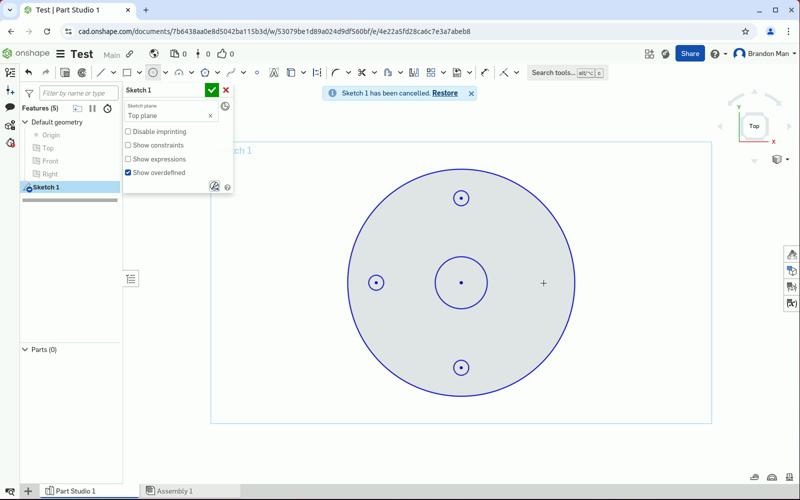
key_up(shift)
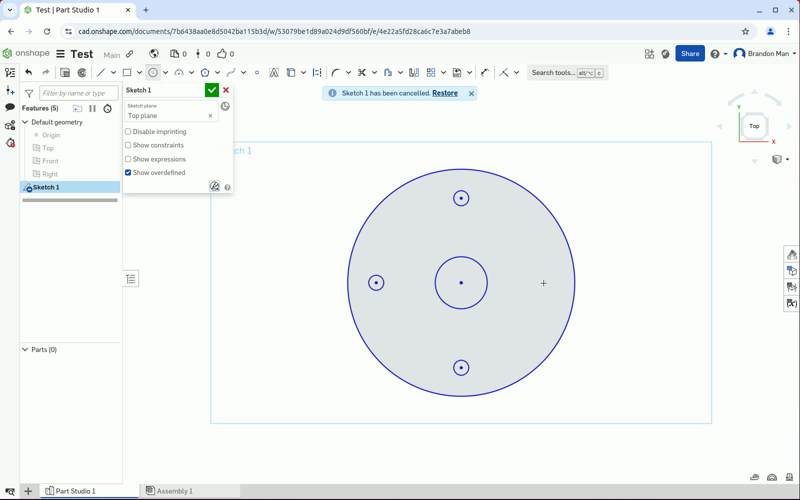
mouse_move(551, 282)
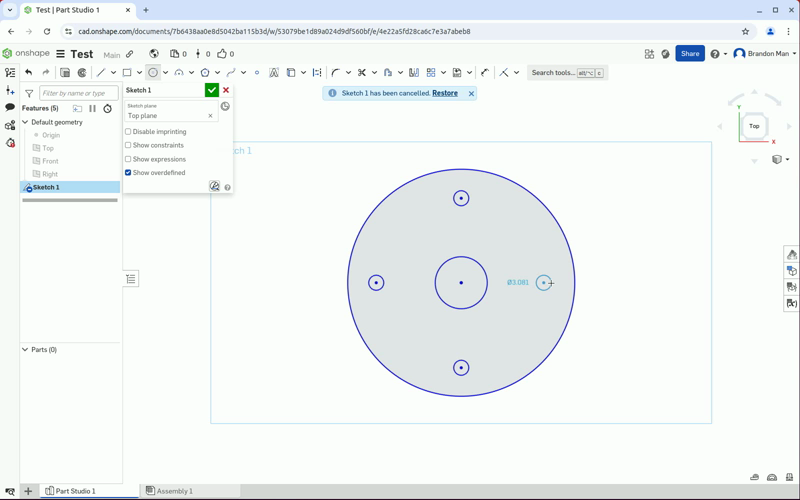
click(551, 282)
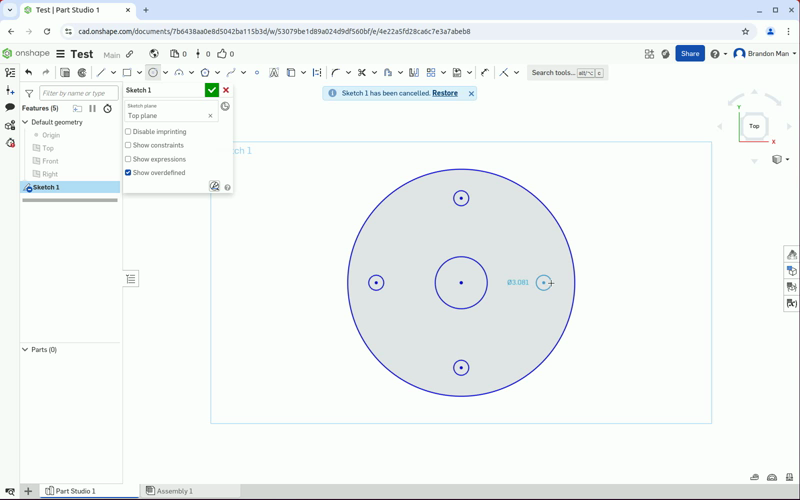
key(esc)
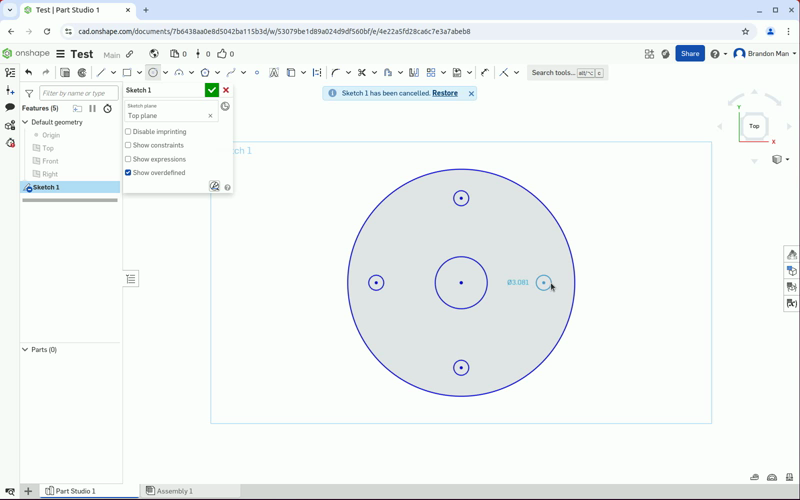
mouse_move(491, 216)
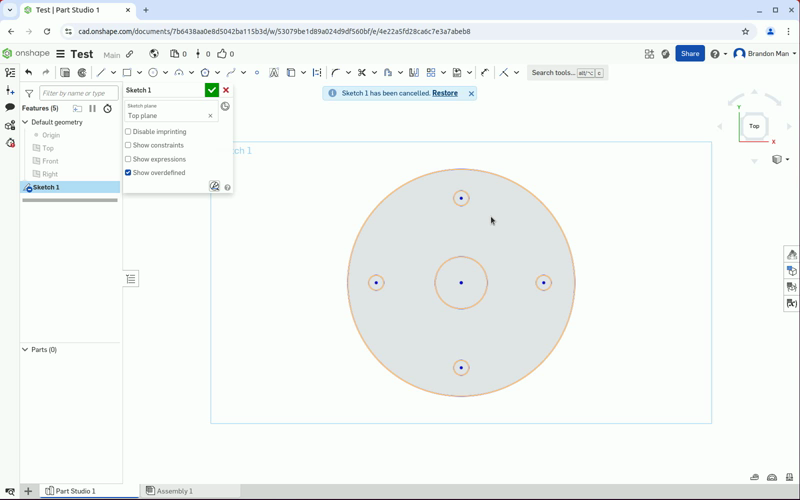
click(491, 216)
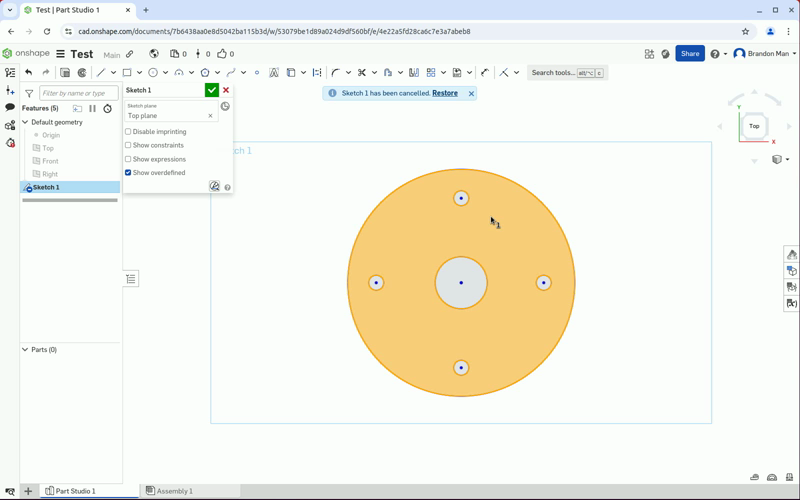
mouse_move(73, 352)
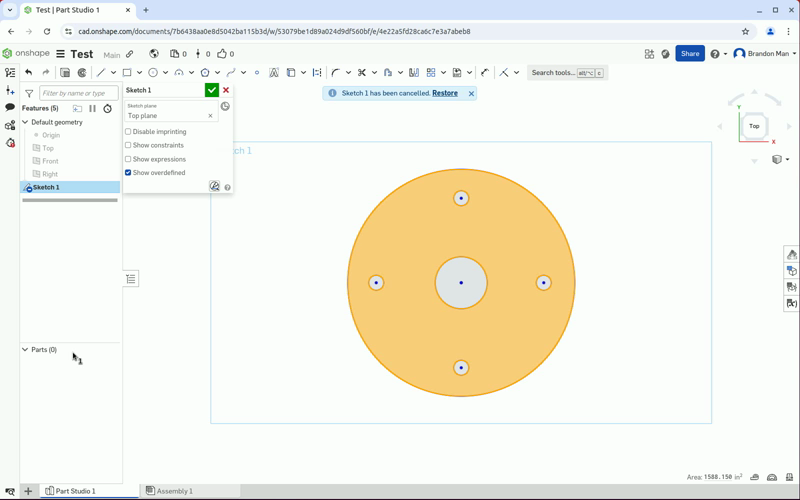
key(shift+y)
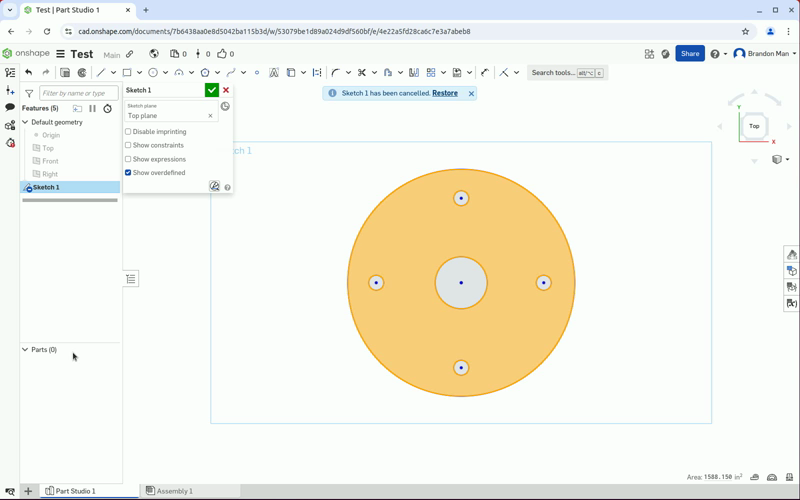
key(shift+e)
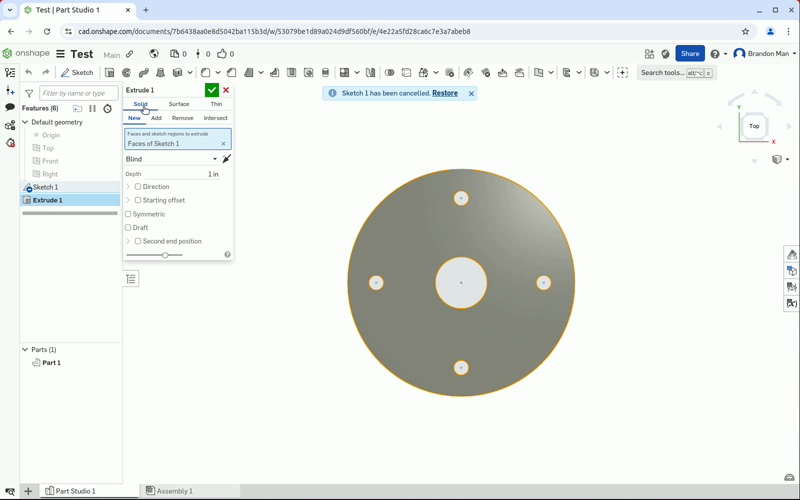
mouse_move(143, 106)
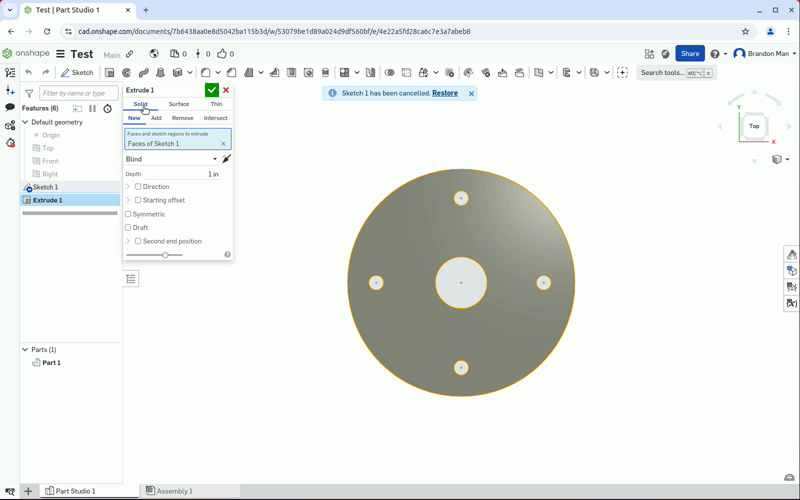
click(143, 106)
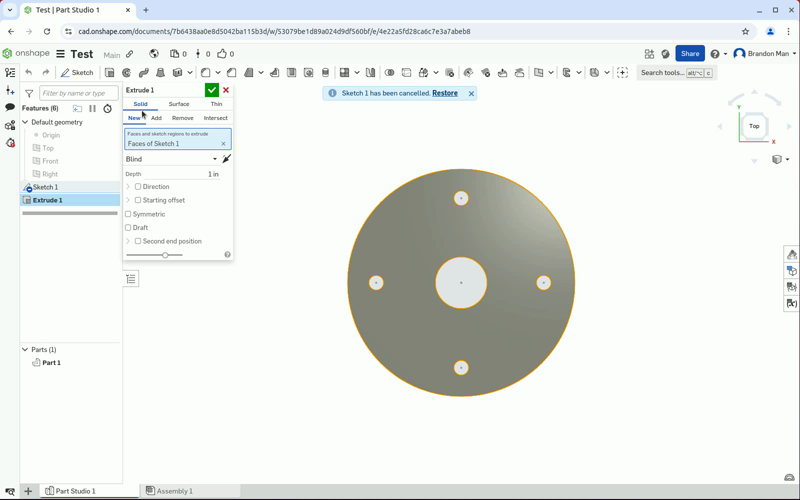
mouse_move(137, 120)
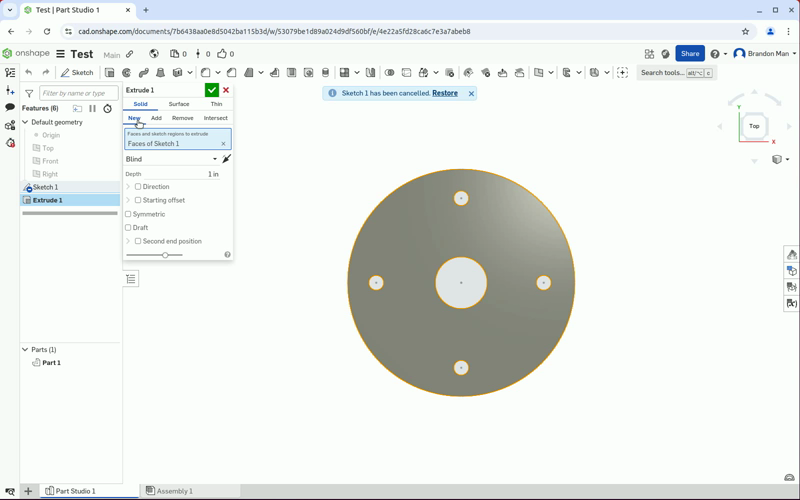
click(137, 120)
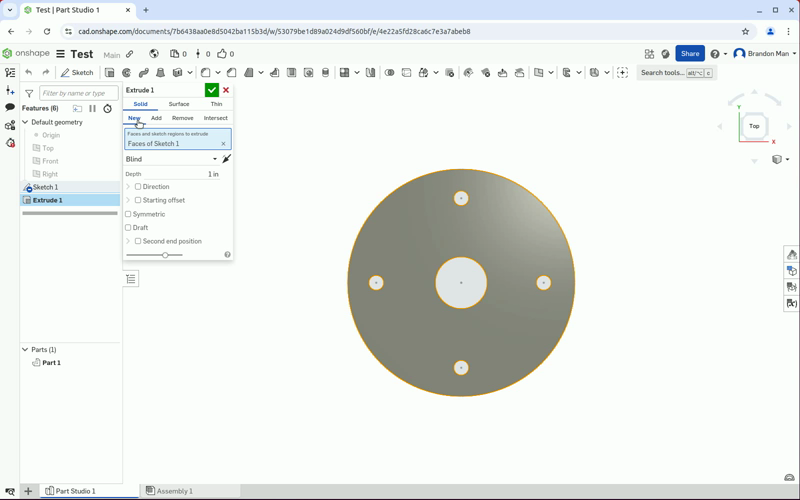
key(tab, 4)
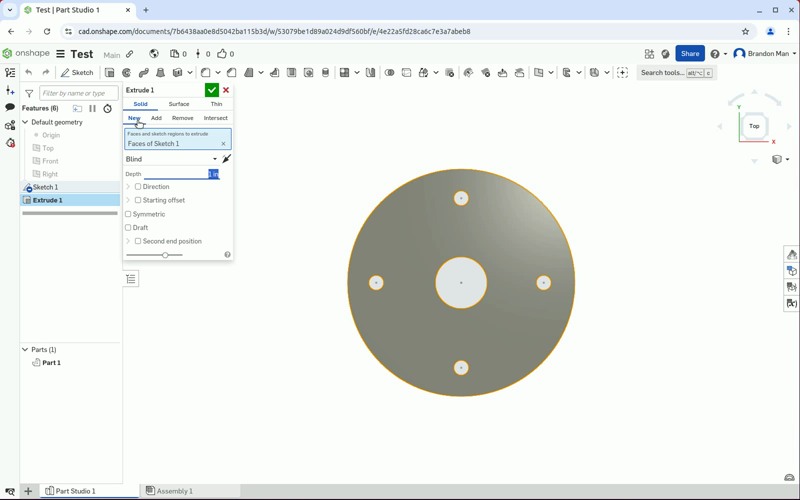
text(17.331)
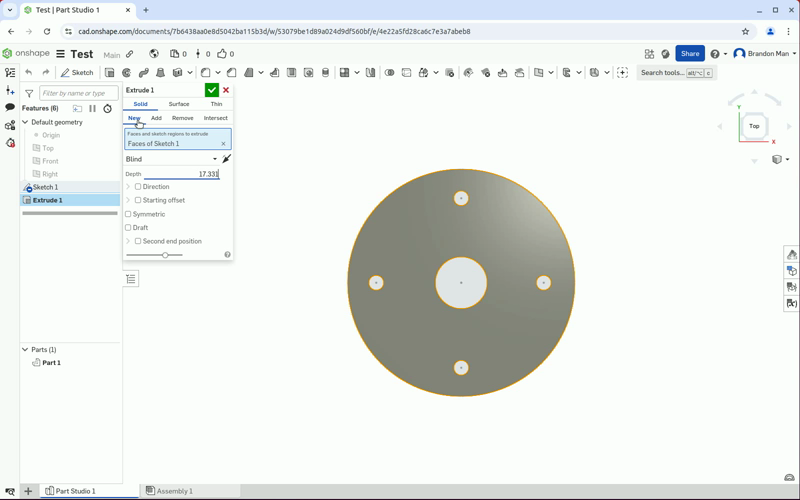
key(enter)
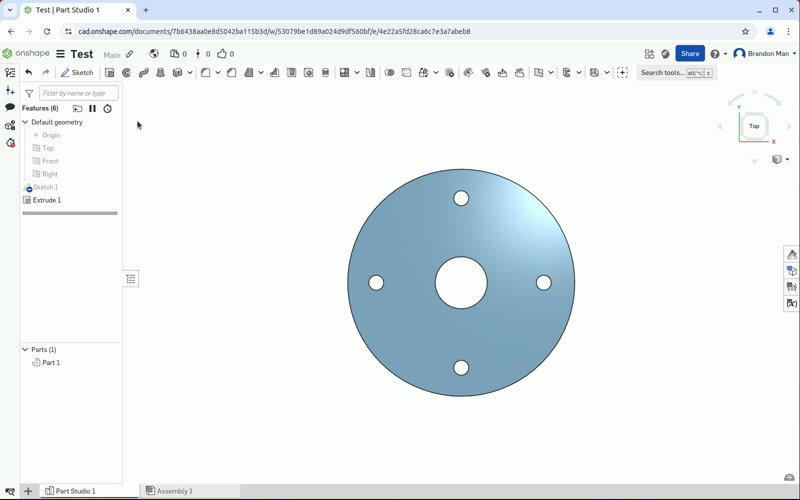
key(shift+h)
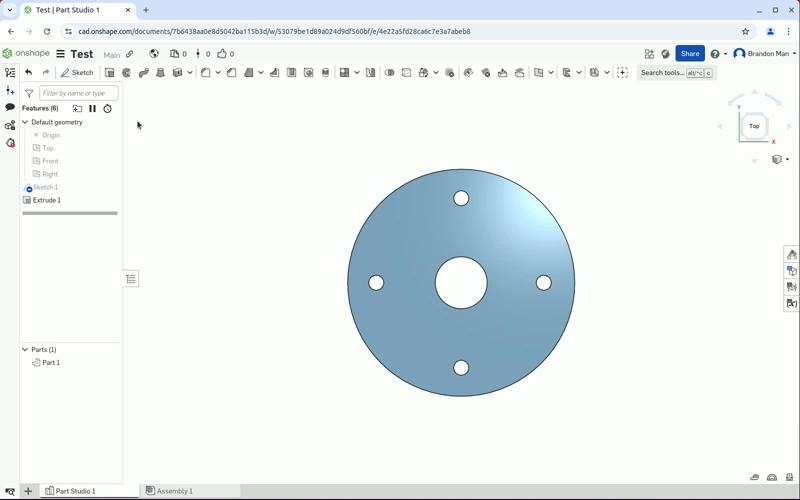
key(shift+h)
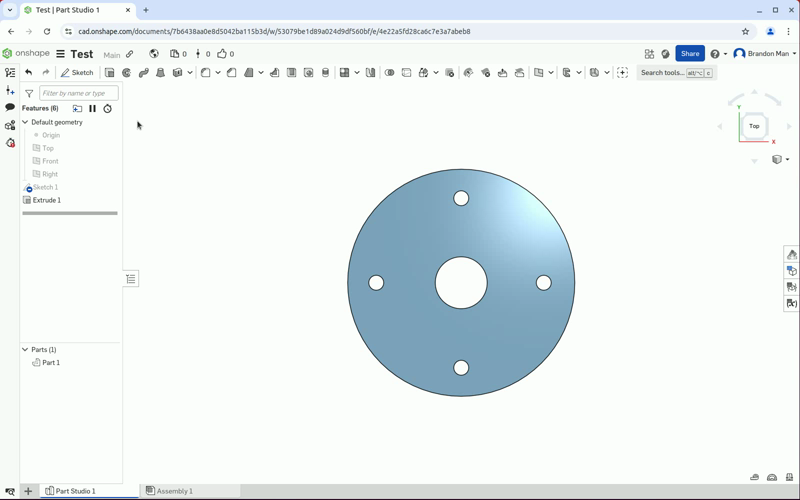
mouse_move(73, 189)
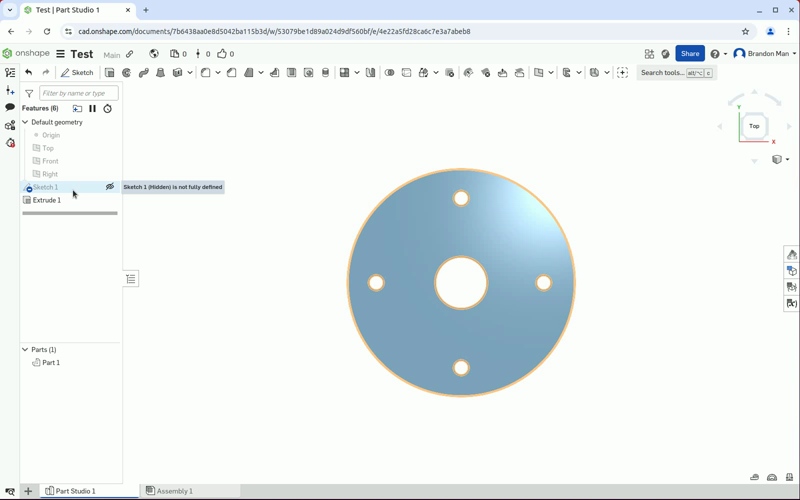
click(73, 189)
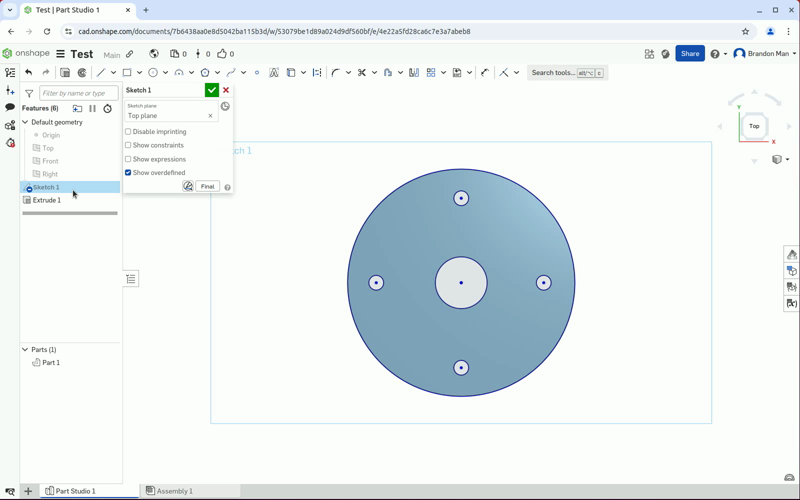
mouse_move(229, 92)
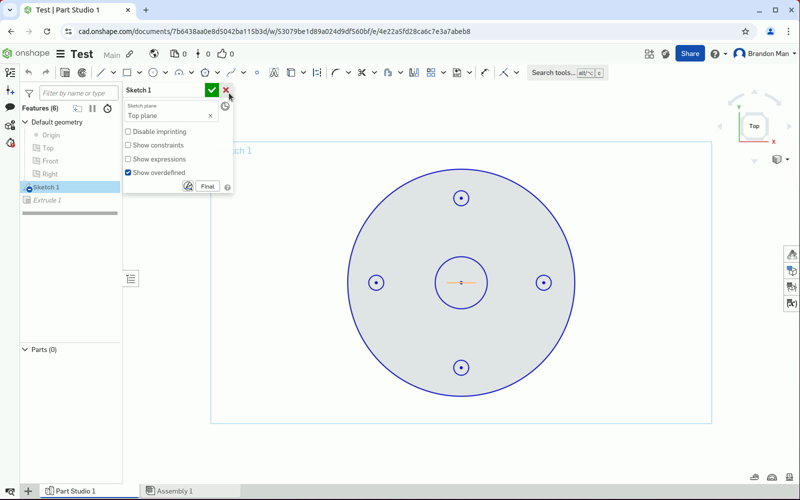
click(229, 92)
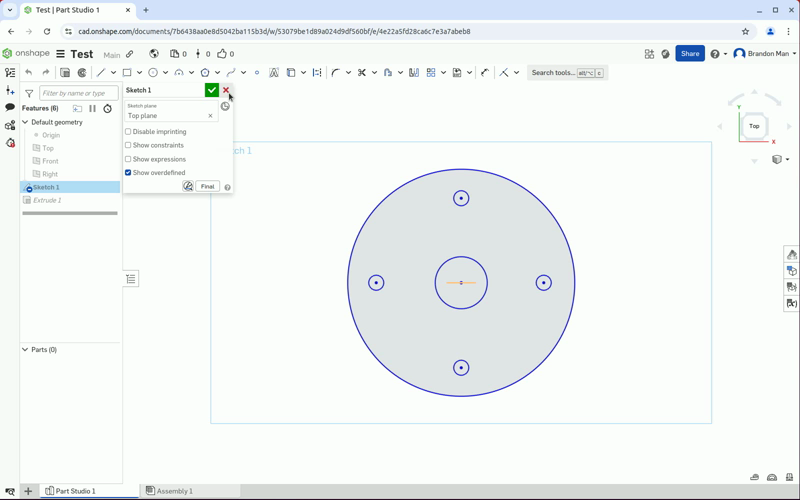
key(shift+s)
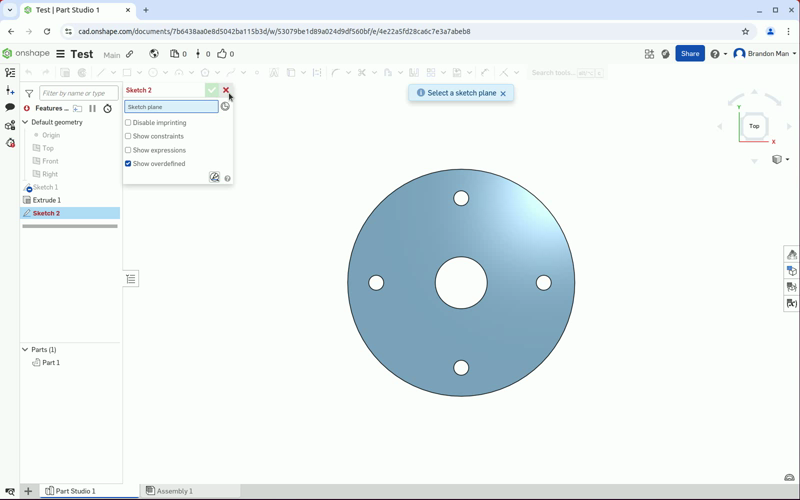
mouse_move(73, 150)
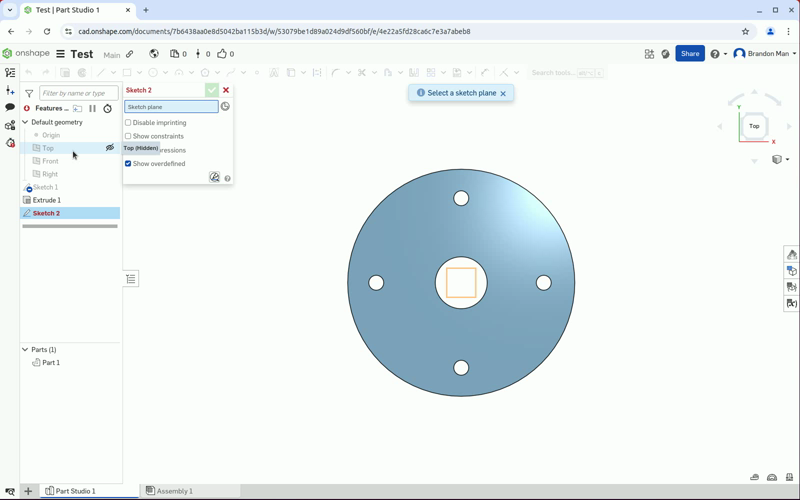
click(73, 150)
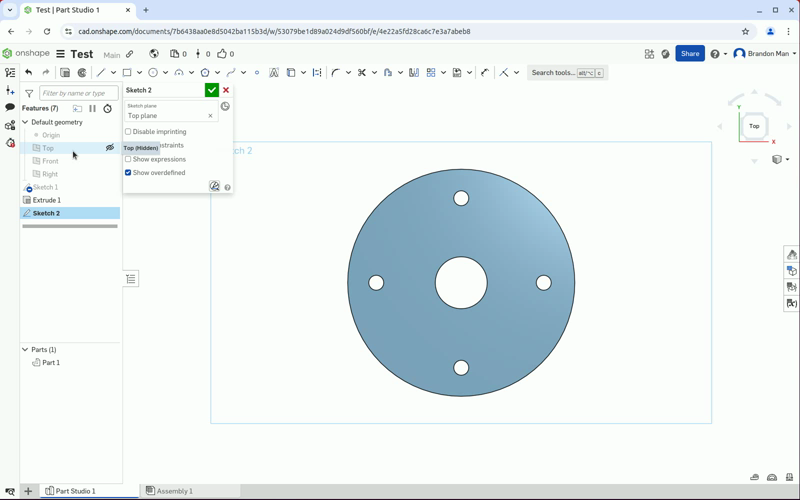
mouse_move(73, 352)
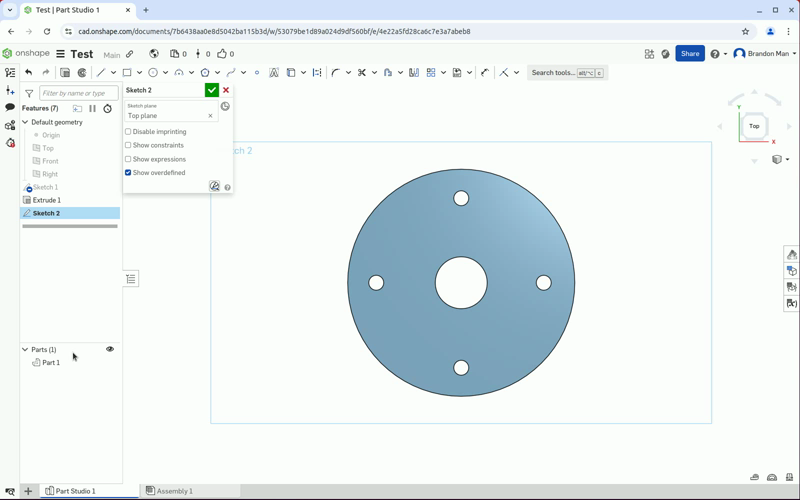
key(y)
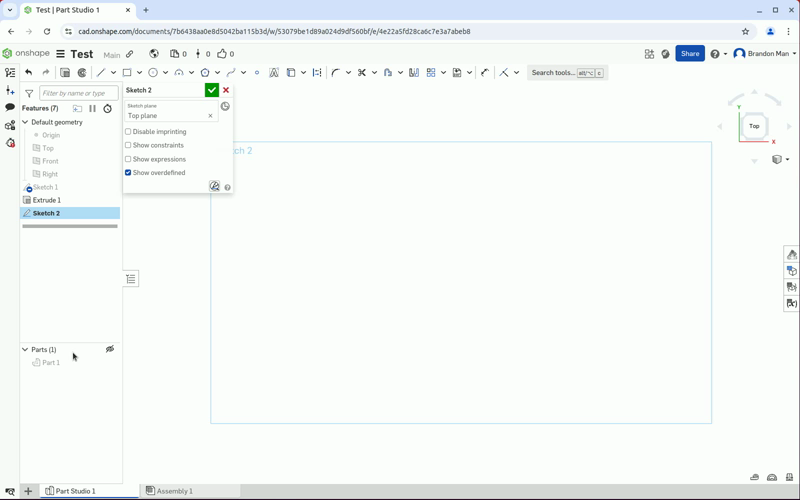
key(c)
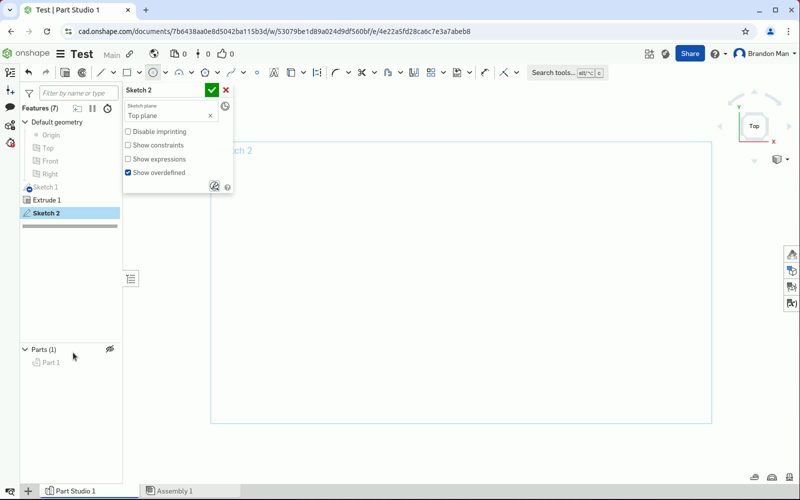
key_down(shift)
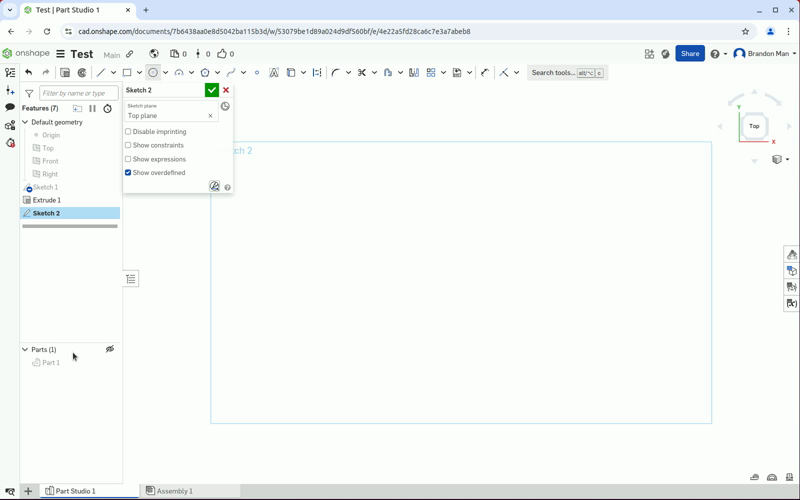
mouse_move(461, 282)
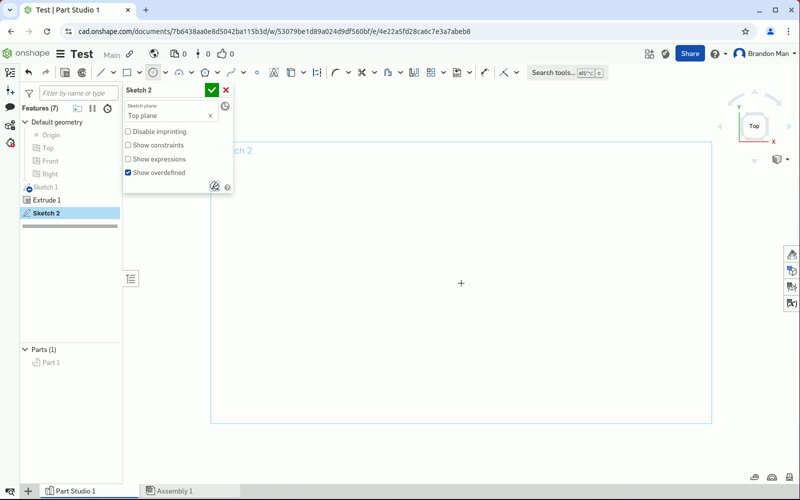
click(461, 282)
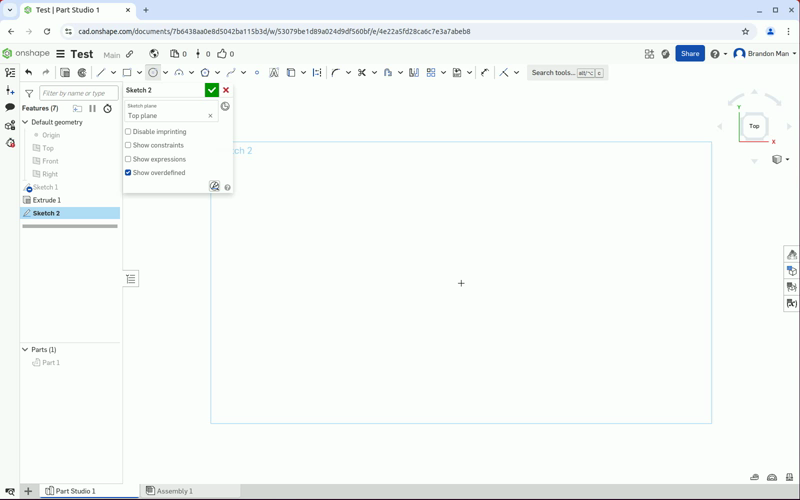
key_up(shift)
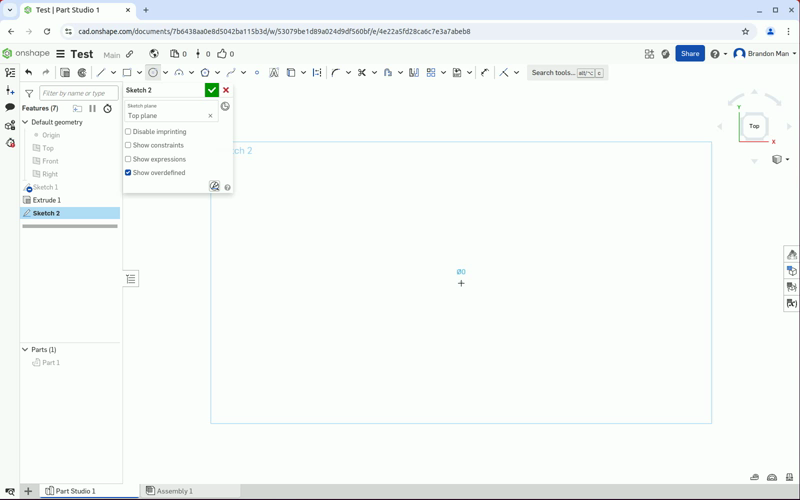
mouse_move(574, 282)
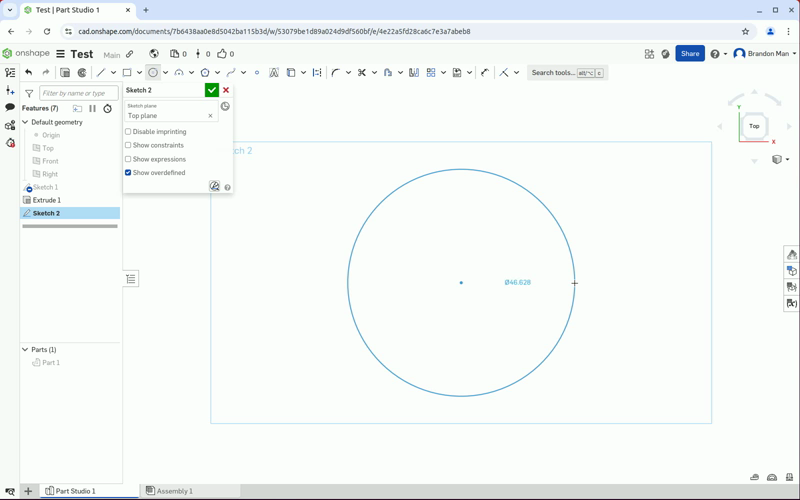
click(574, 282)
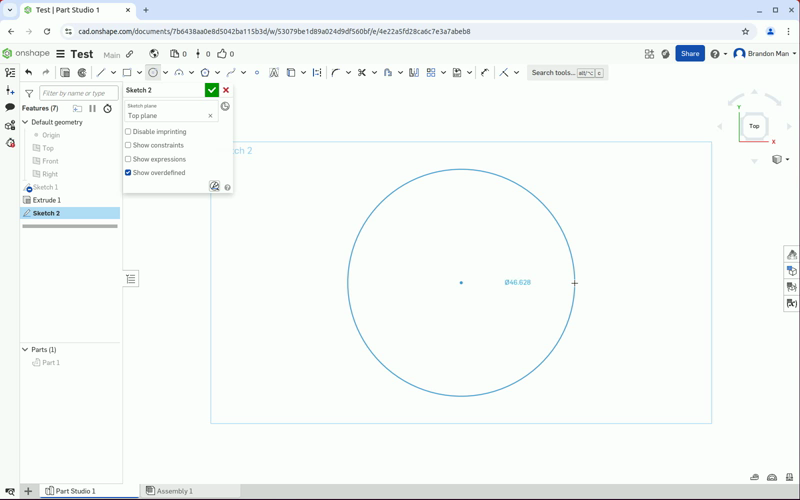
key(esc)
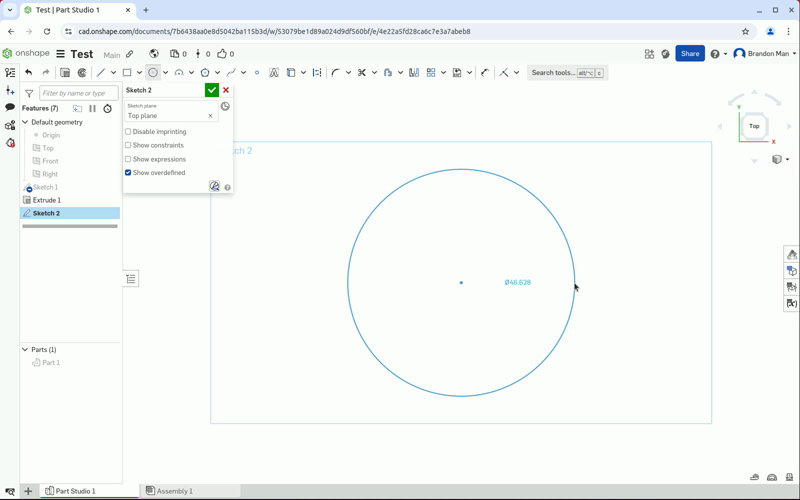
key(c)
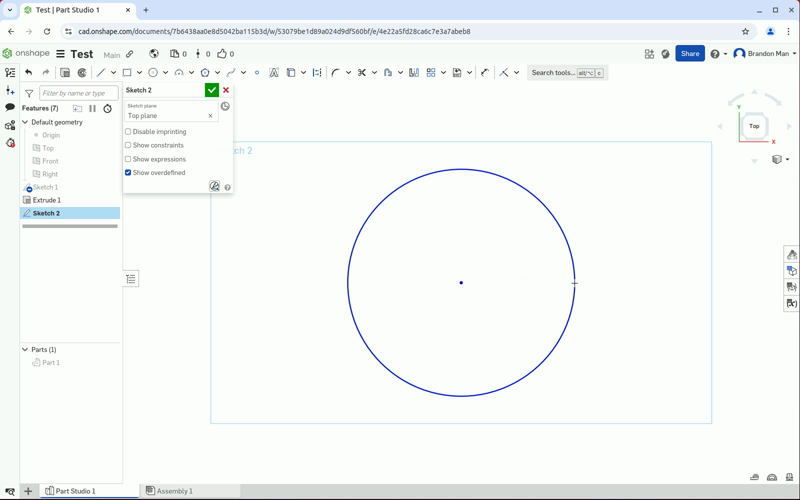
key_down(shift)
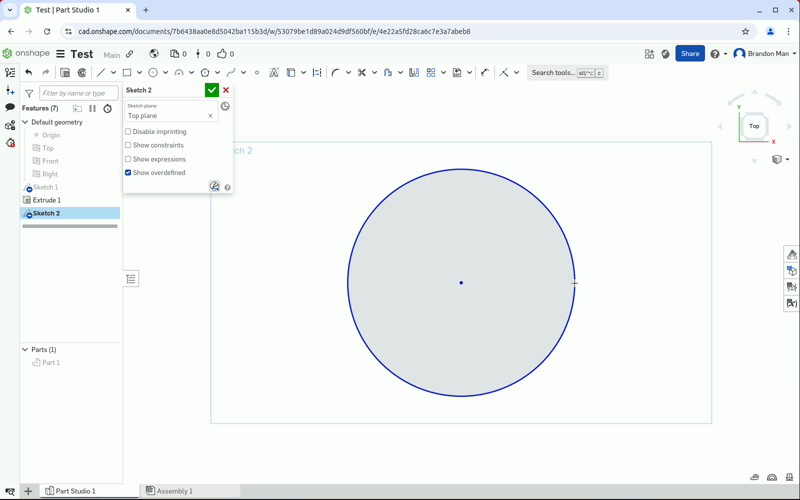
mouse_move(376, 282)
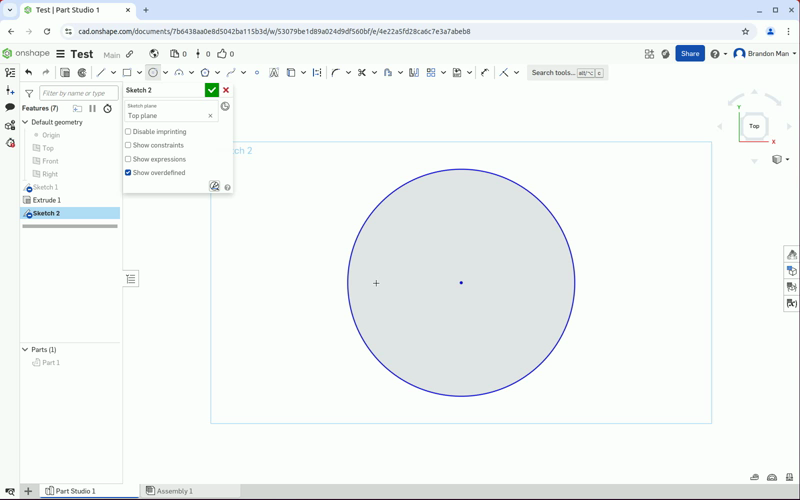
click(376, 282)
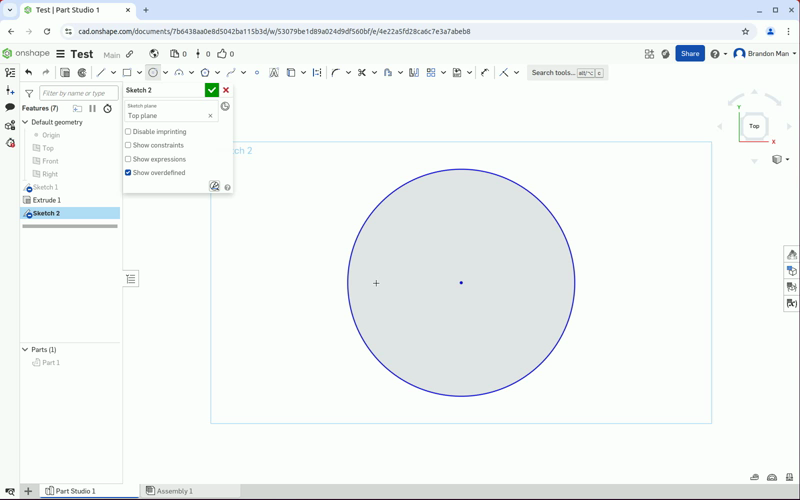
key_up(shift)
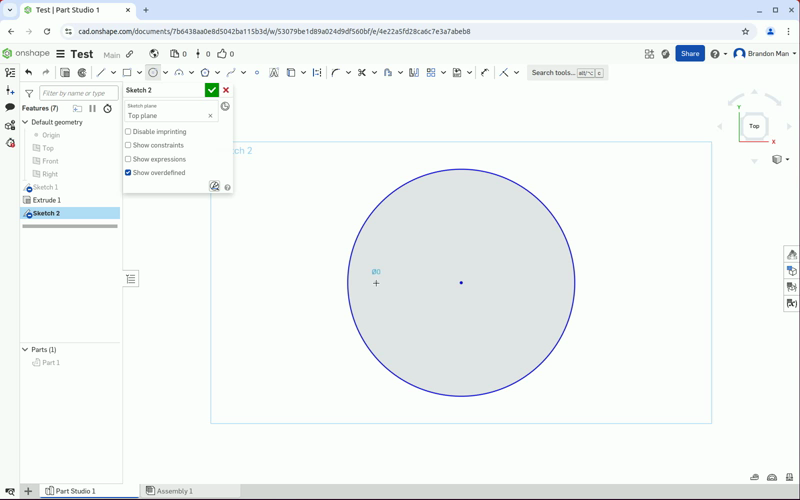
mouse_move(383, 282)
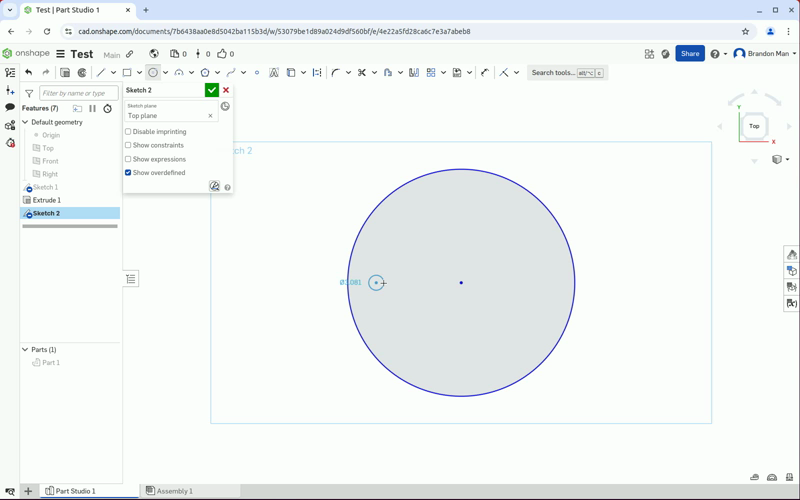
click(383, 282)
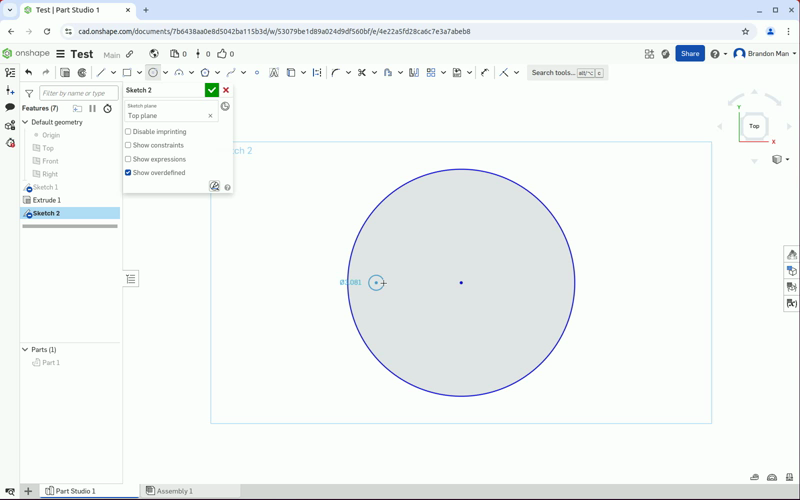
key(esc)
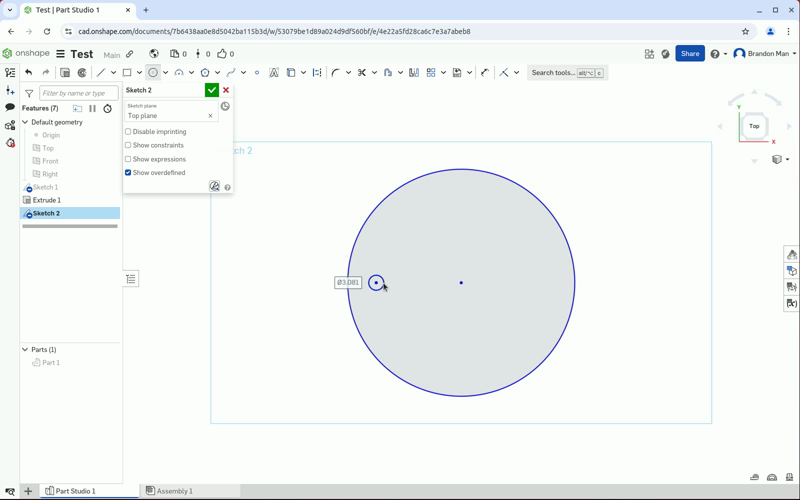
key(c)
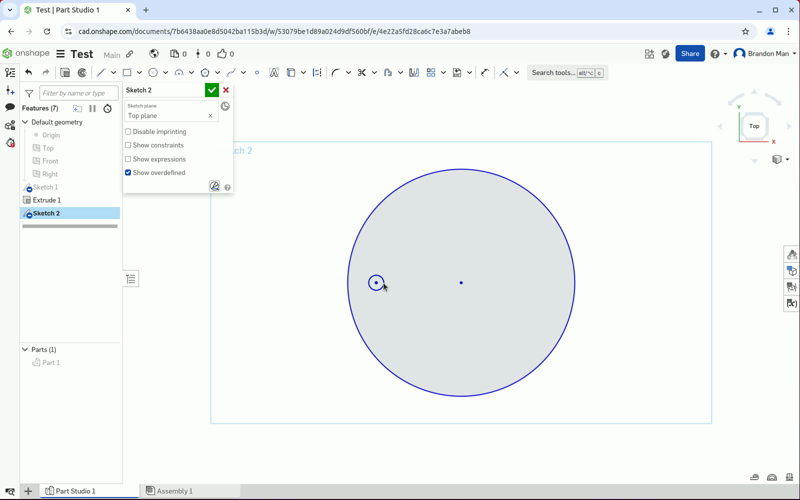
key_down(shift)
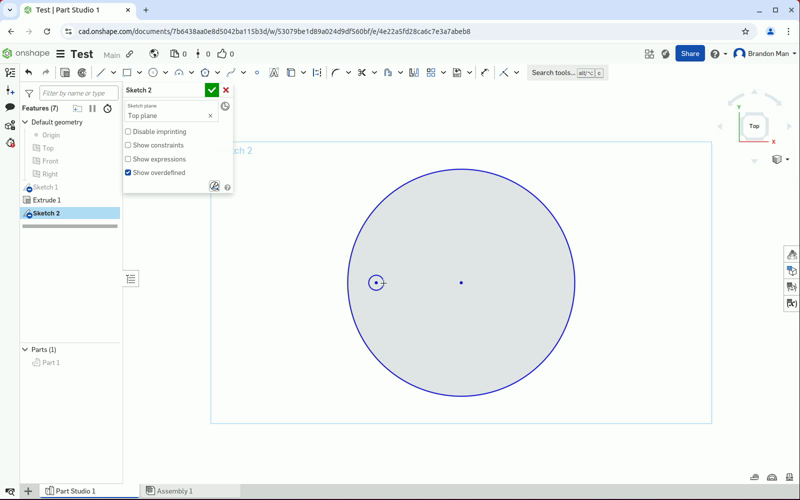
mouse_move(461, 282)
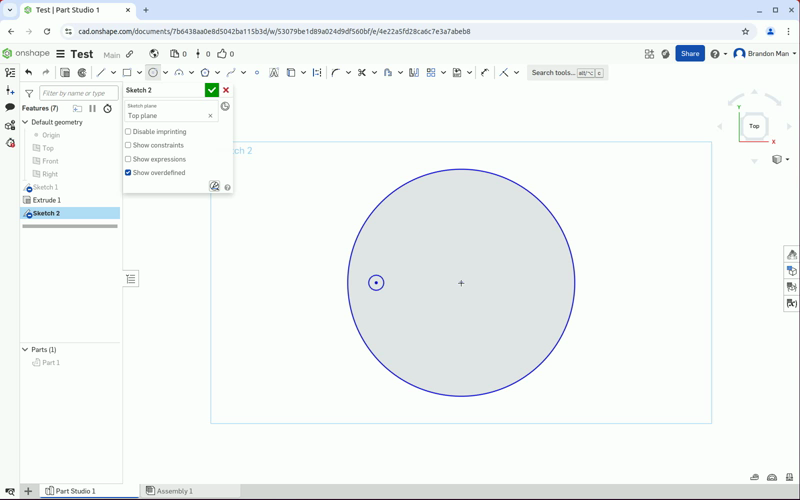
click(461, 282)
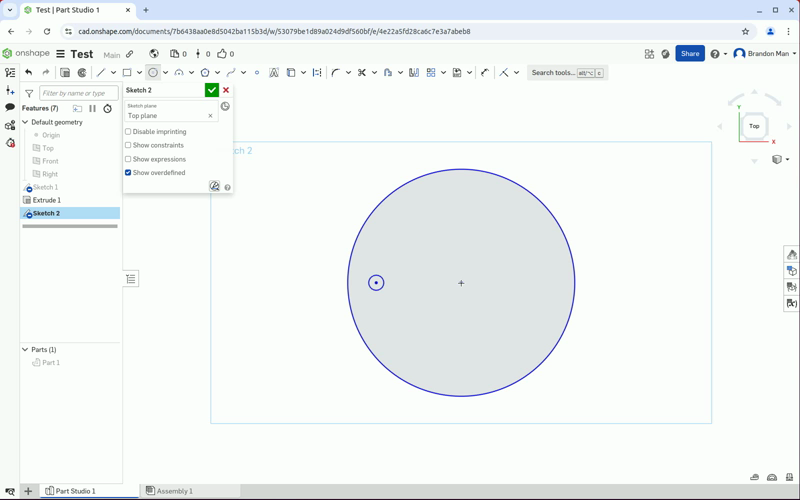
key_up(shift)
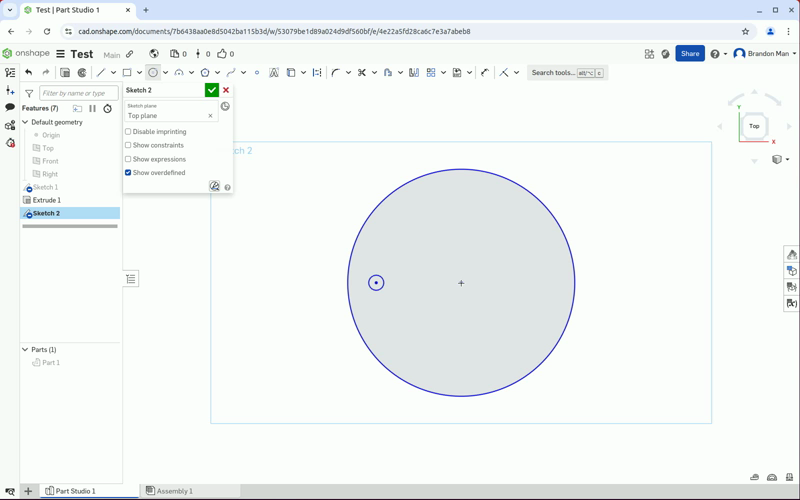
mouse_move(487, 282)
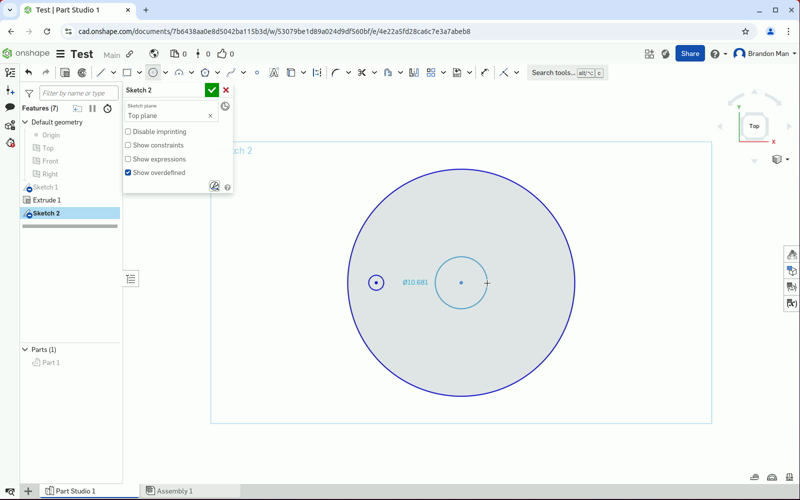
click(487, 282)
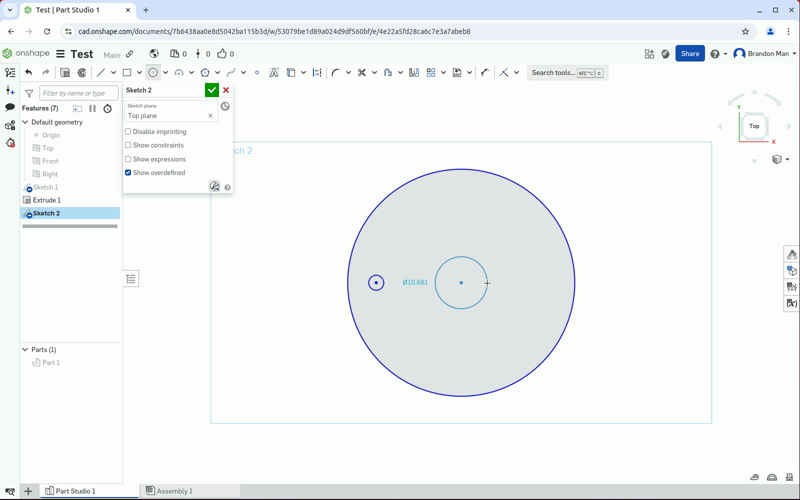
key(esc)
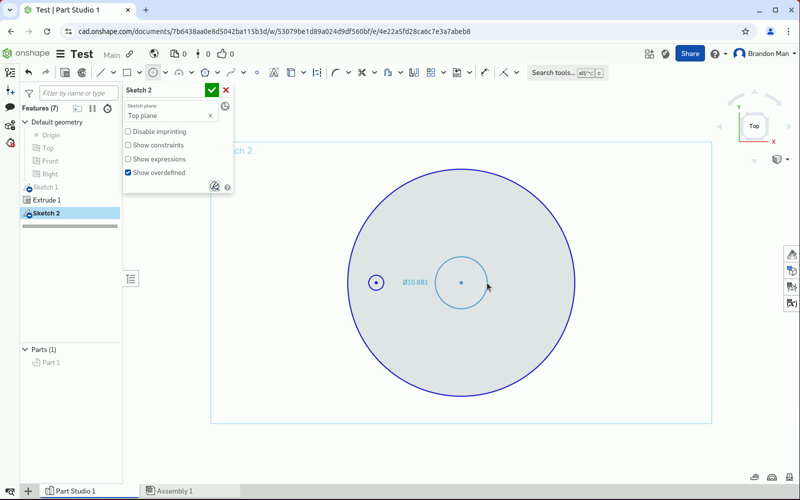
key(c)
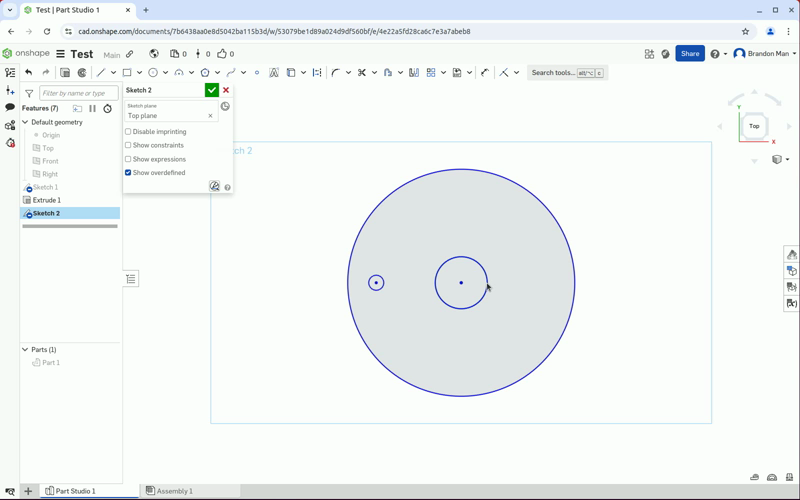
key_down(shift)
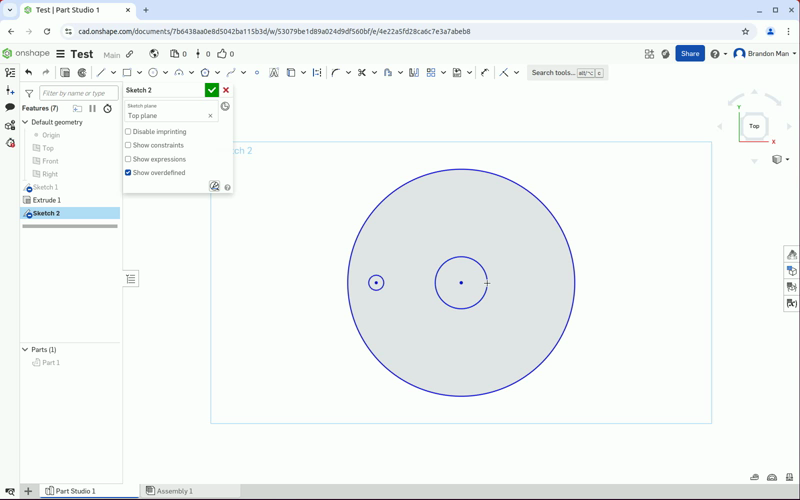
mouse_move(461, 367)
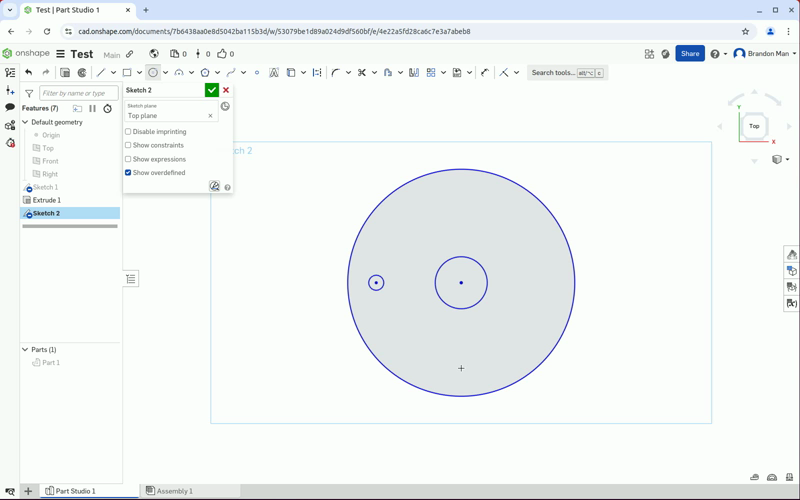
click(461, 367)
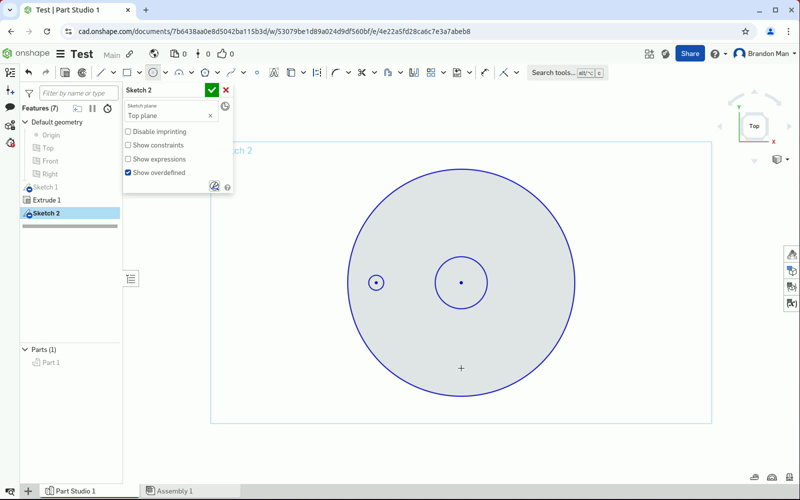
key_up(shift)
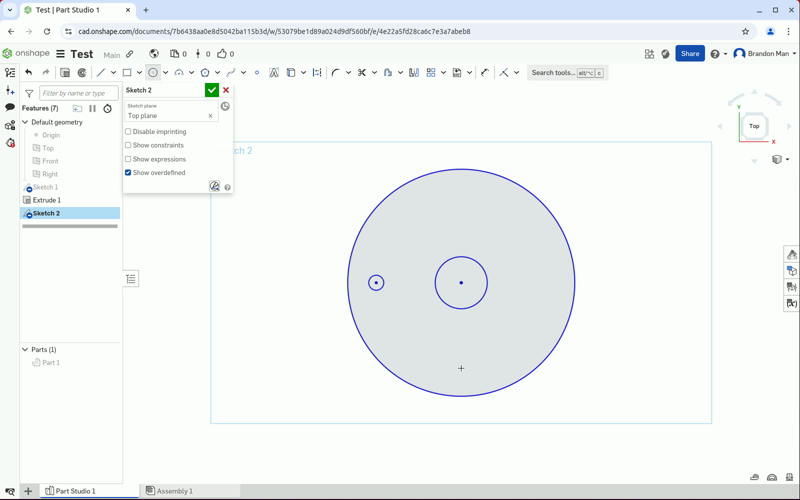
mouse_move(468, 367)
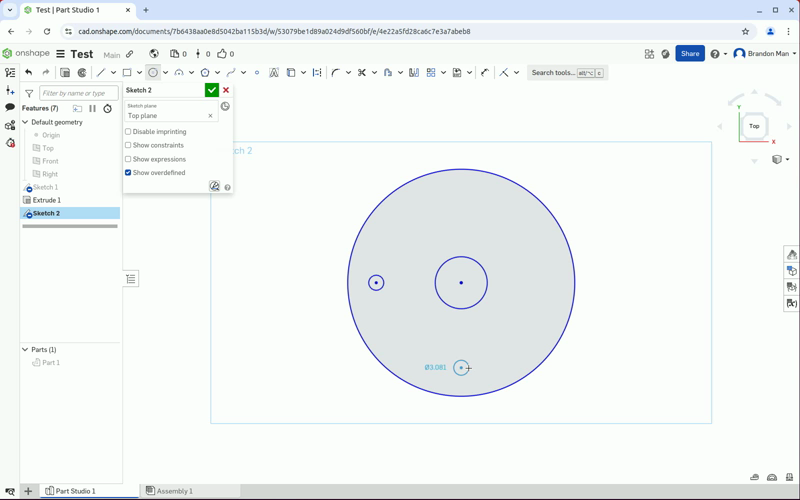
click(468, 367)
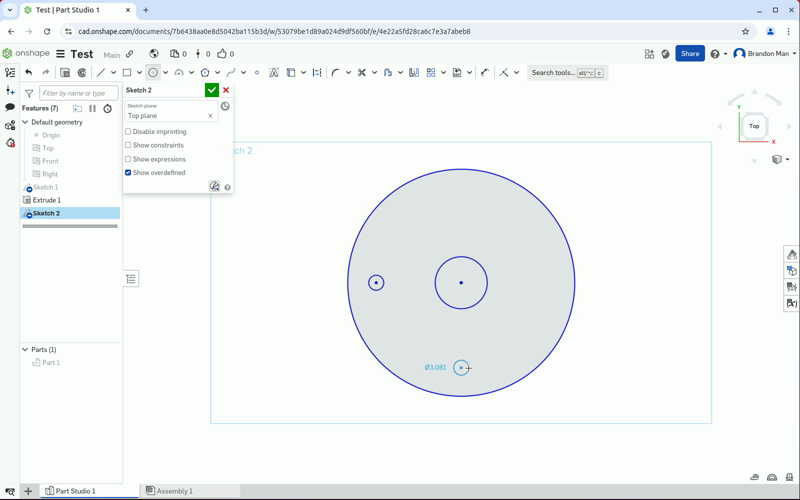
key(esc)
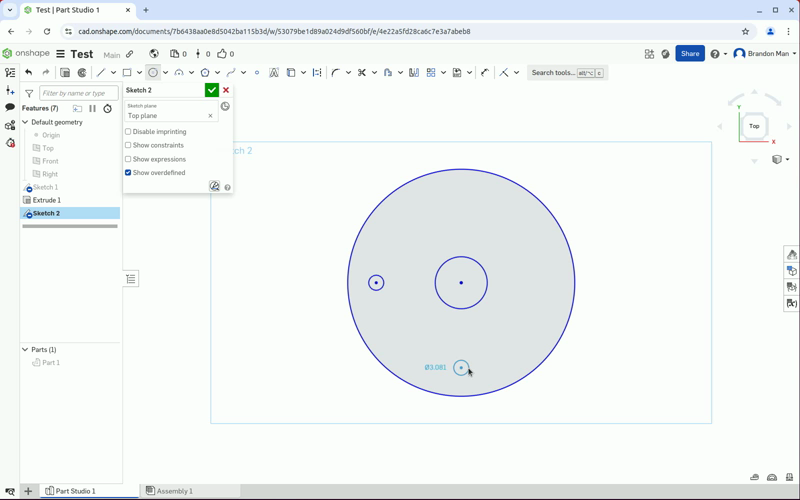
key(c)
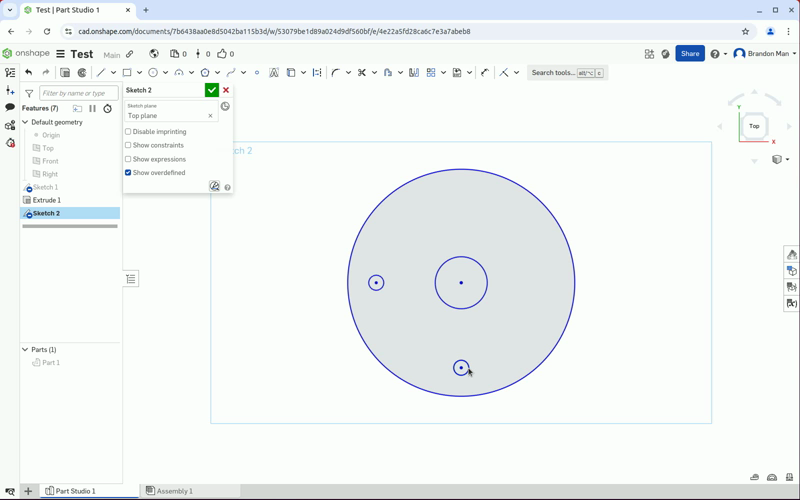
key_down(shift)
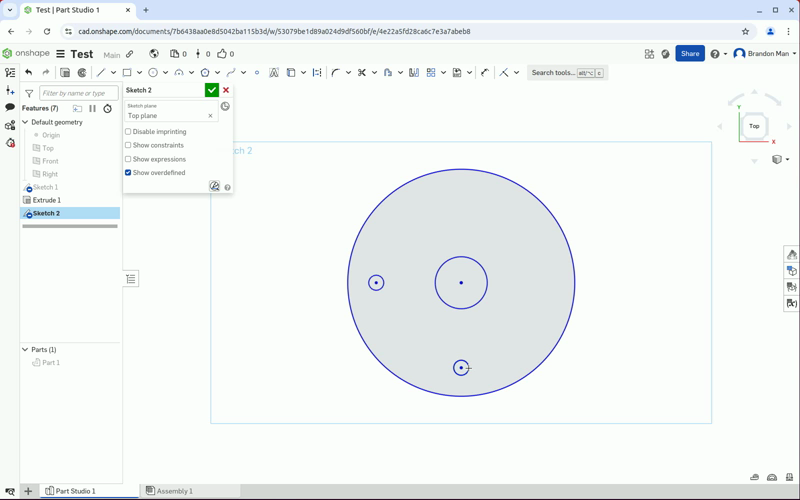
mouse_move(461, 198)
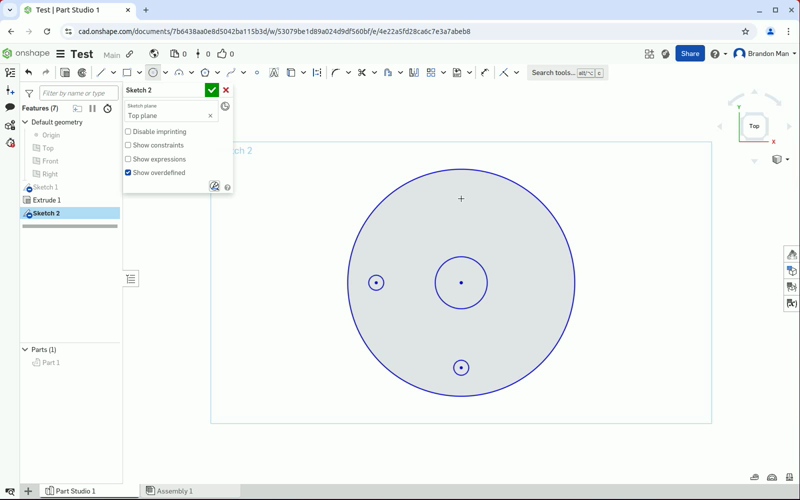
click(461, 198)
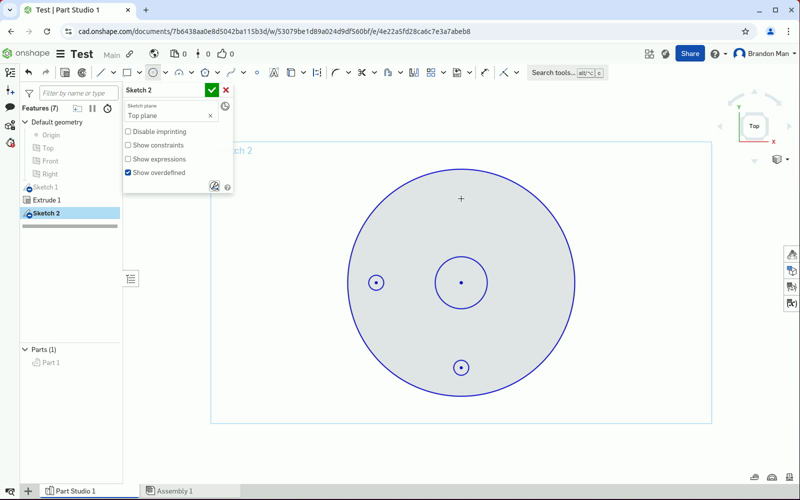
key_up(shift)
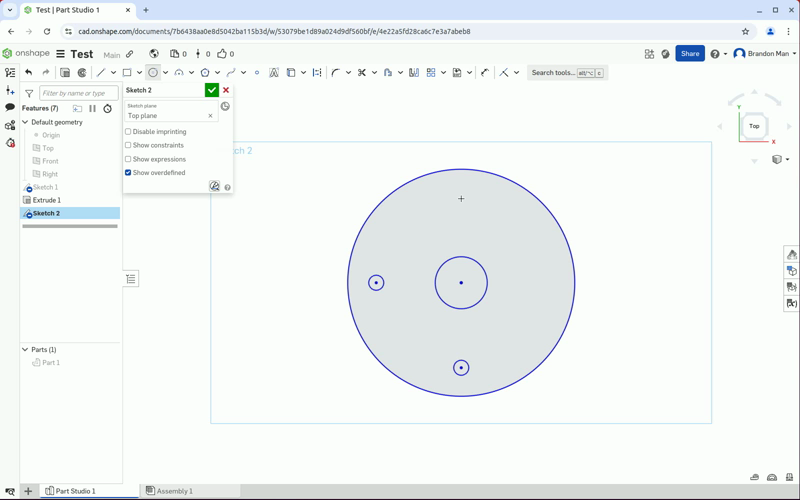
mouse_move(468, 198)
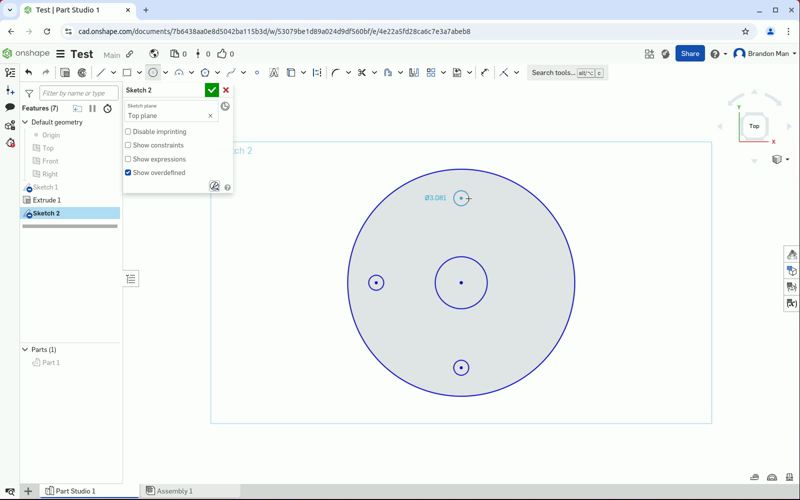
click(468, 198)
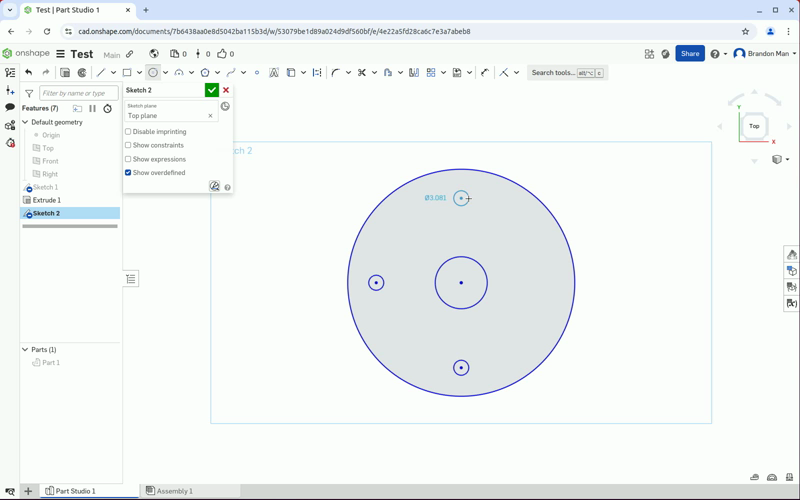
key(esc)
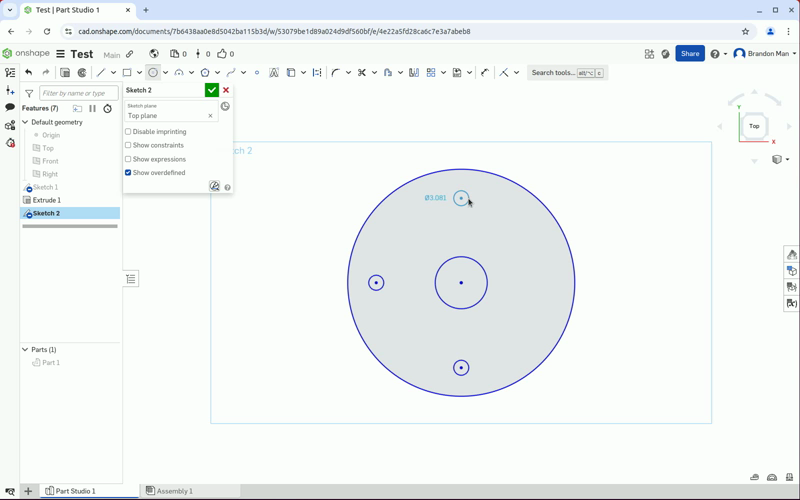
key(c)
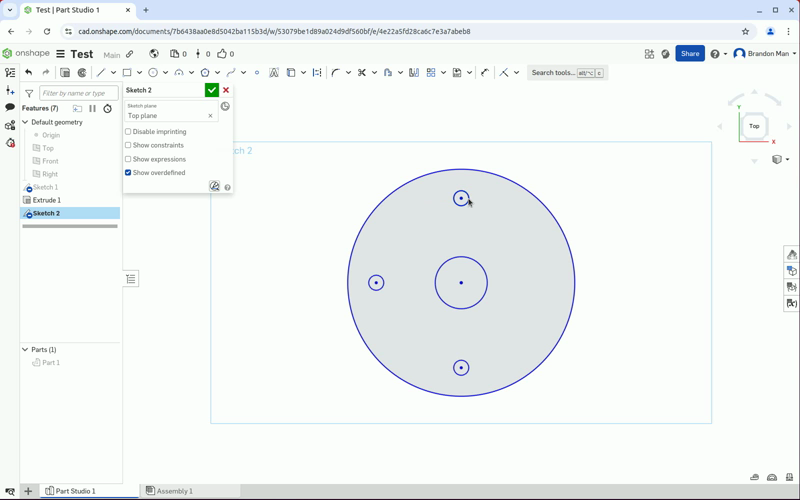
key_down(shift)
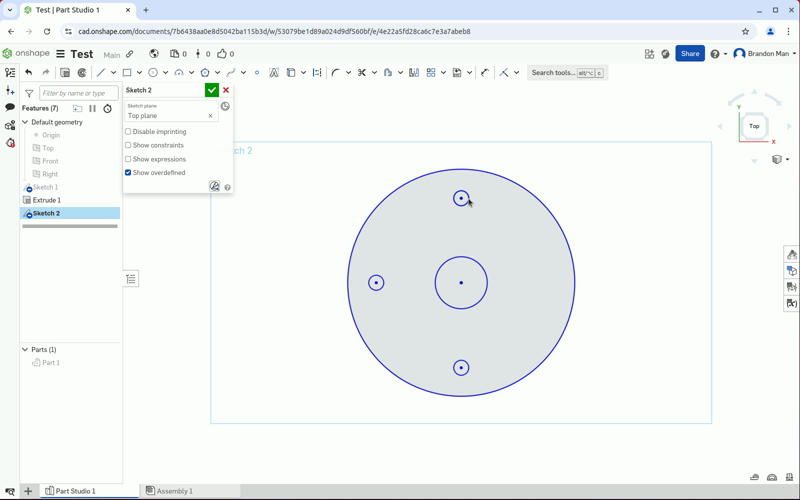
mouse_move(543, 282)
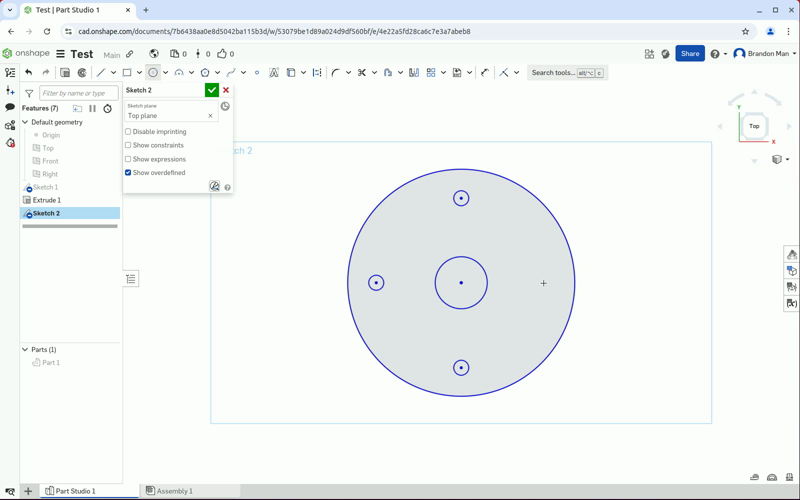
click(543, 282)
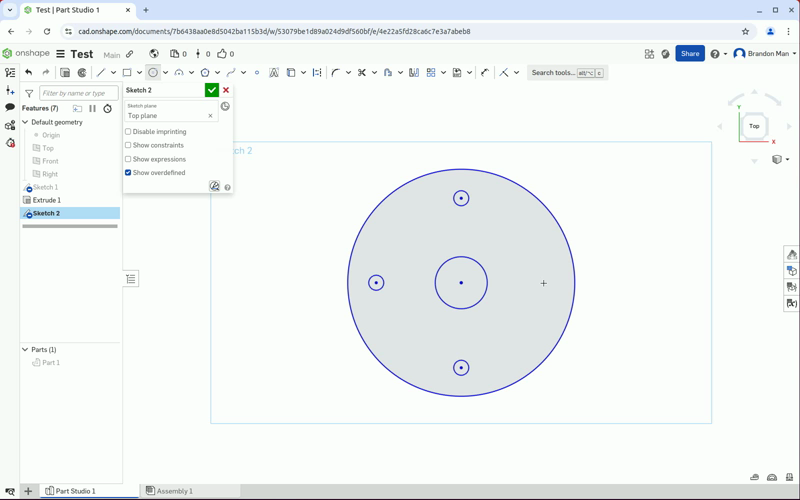
key_up(shift)
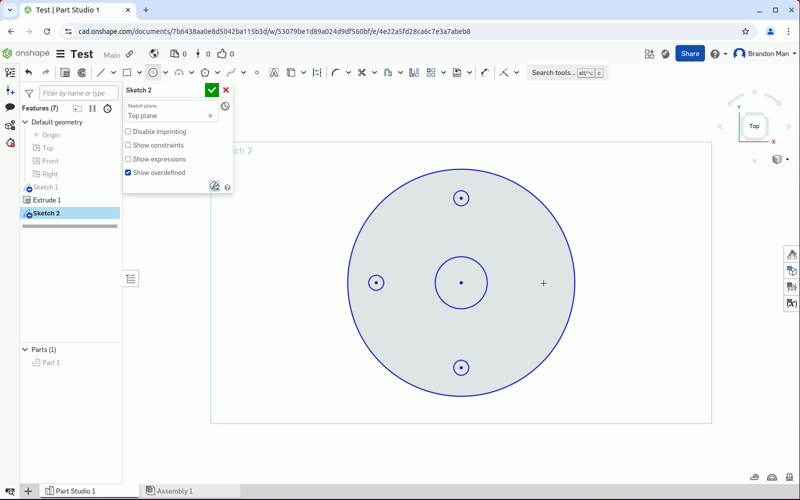
mouse_move(551, 282)
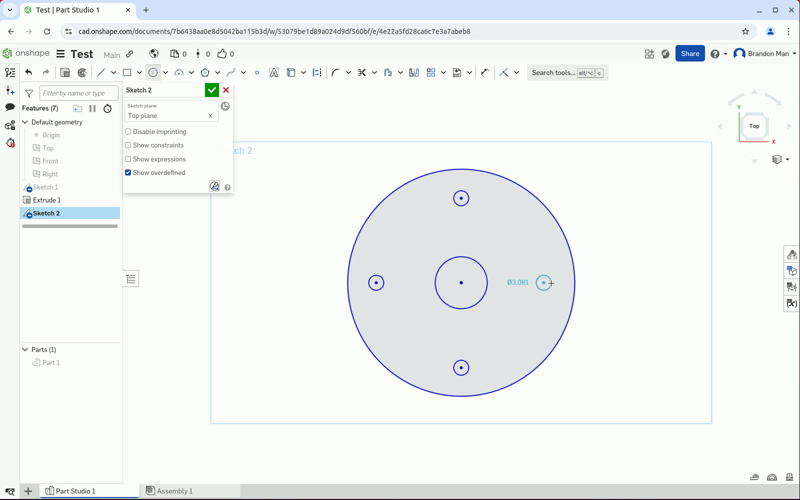
click(551, 282)
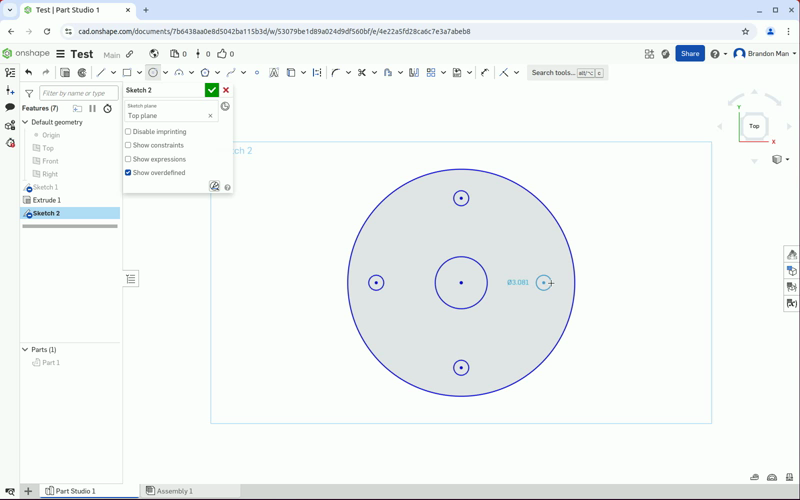
key(esc)
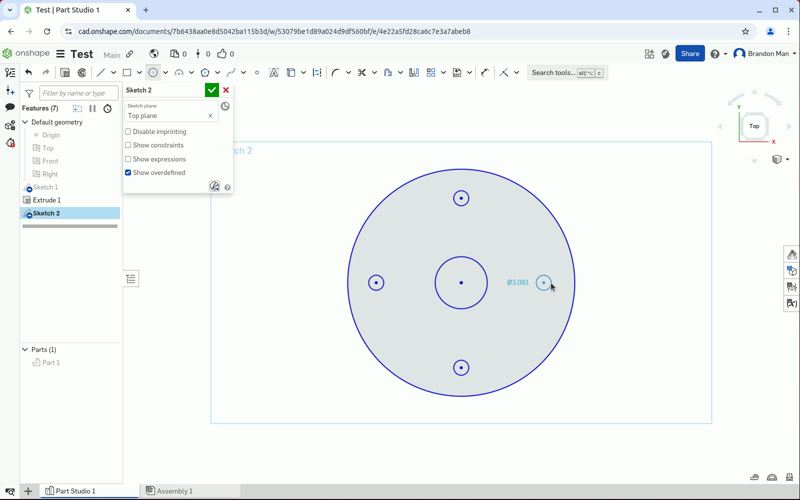
mouse_move(400, 244)
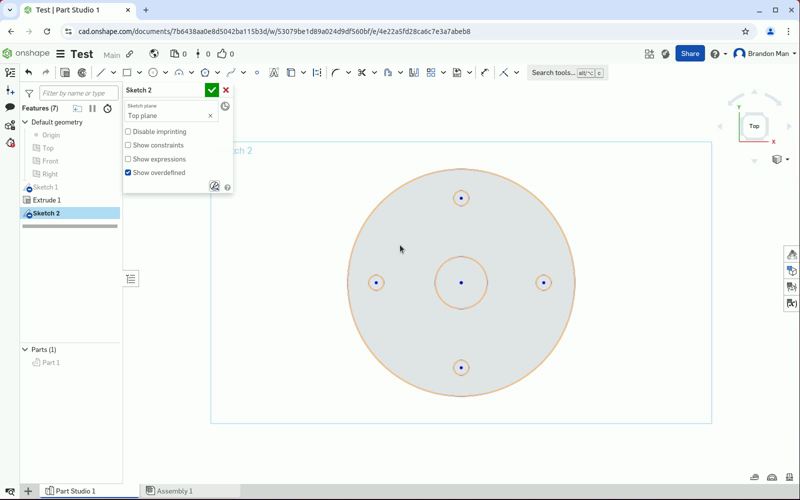
click(400, 244)
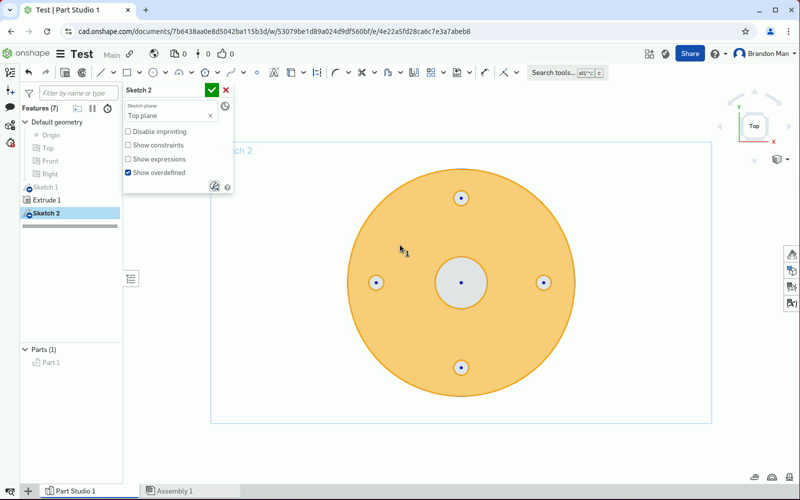
mouse_move(73, 352)
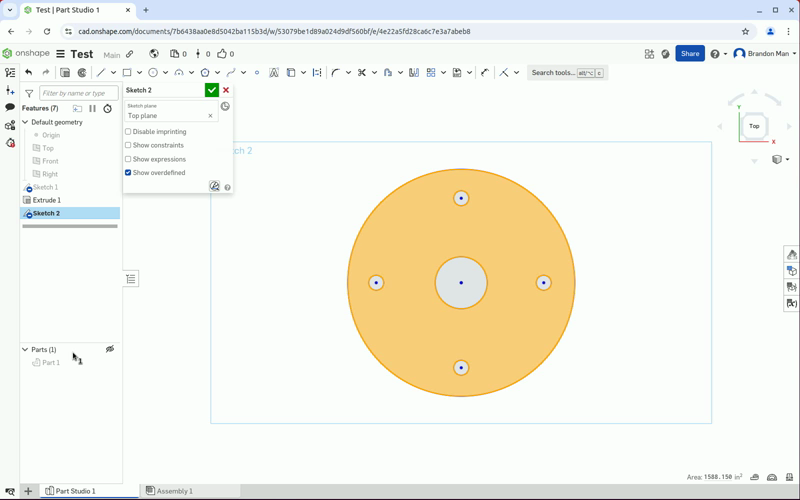
key(shift+y)
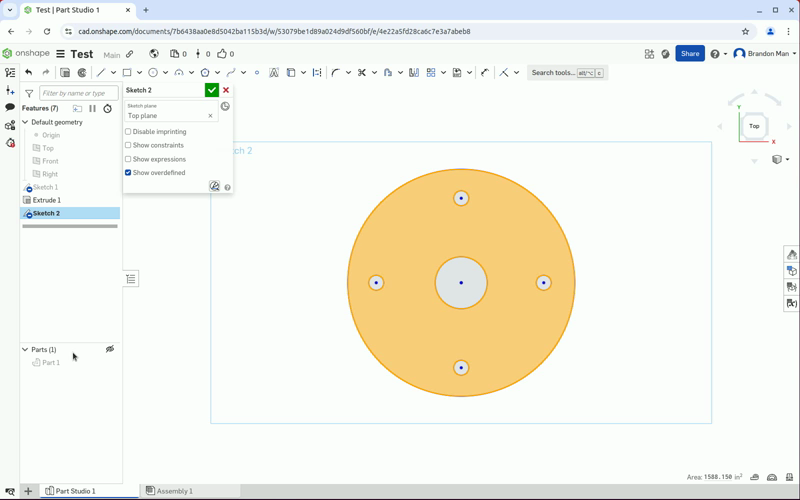
key(shift+e)
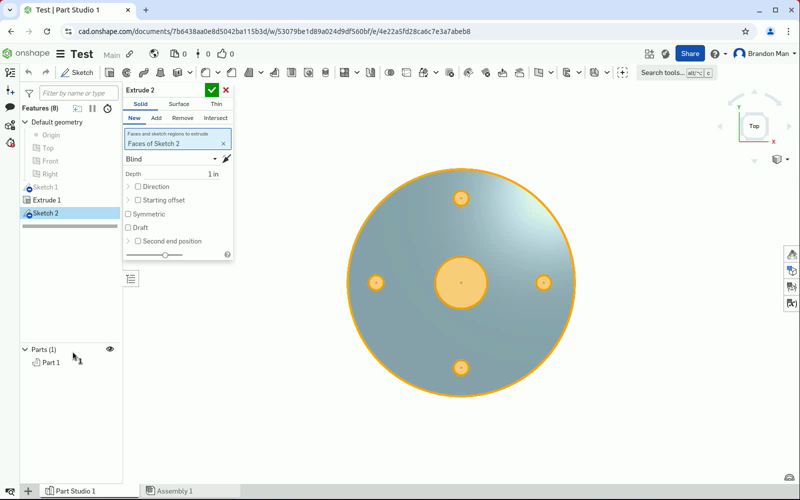
mouse_move(143, 106)
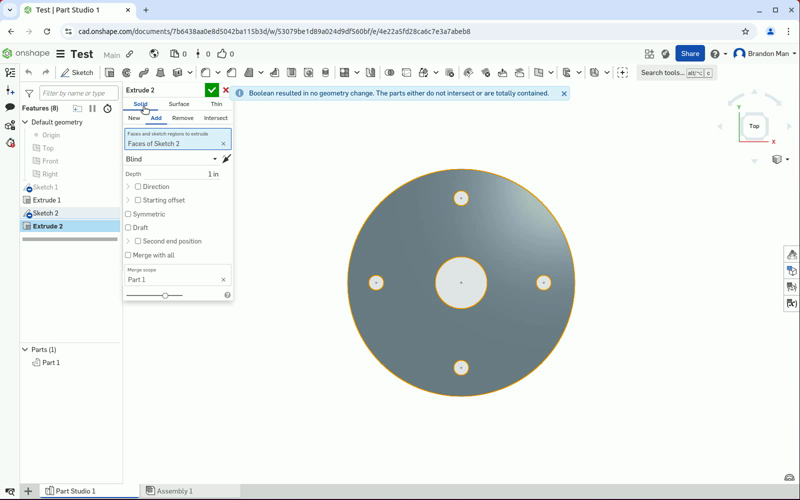
click(143, 106)
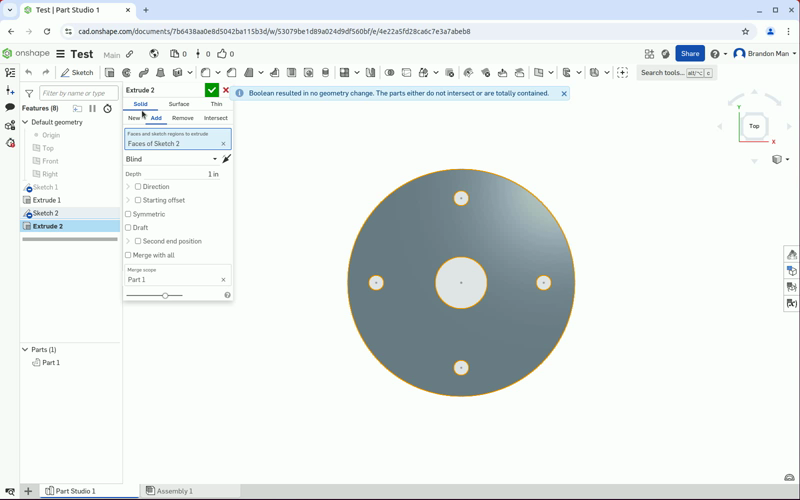
mouse_move(137, 120)
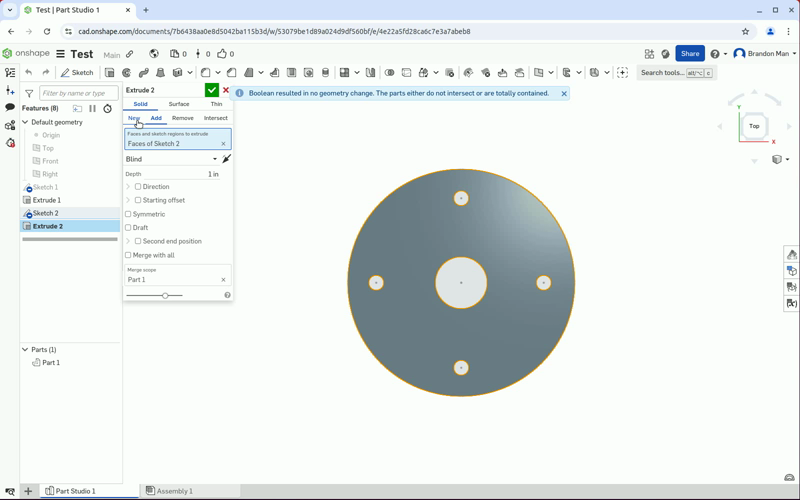
click(137, 120)
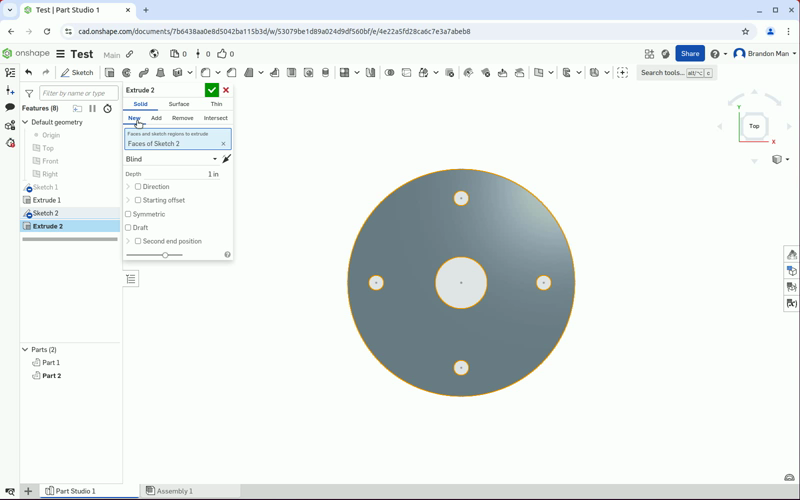
key(tab, 4)
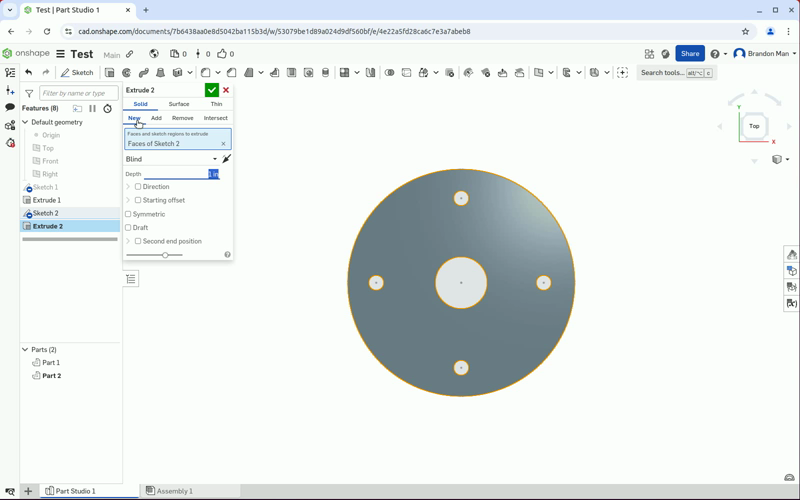
text(23.108)
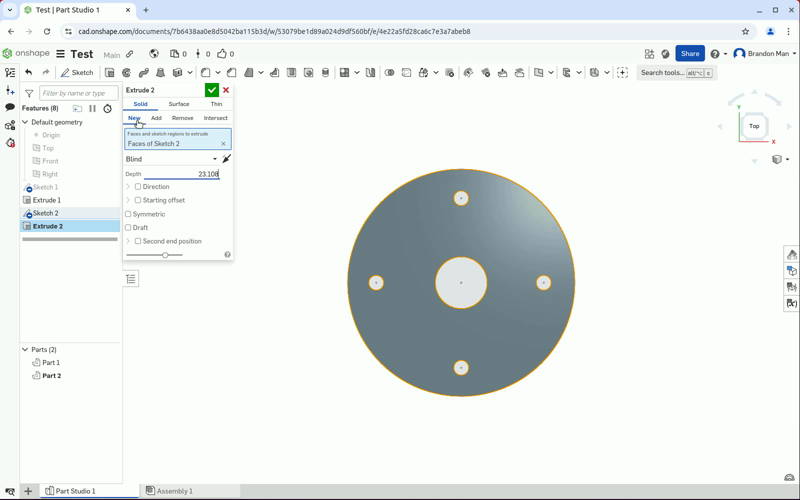
key(enter)
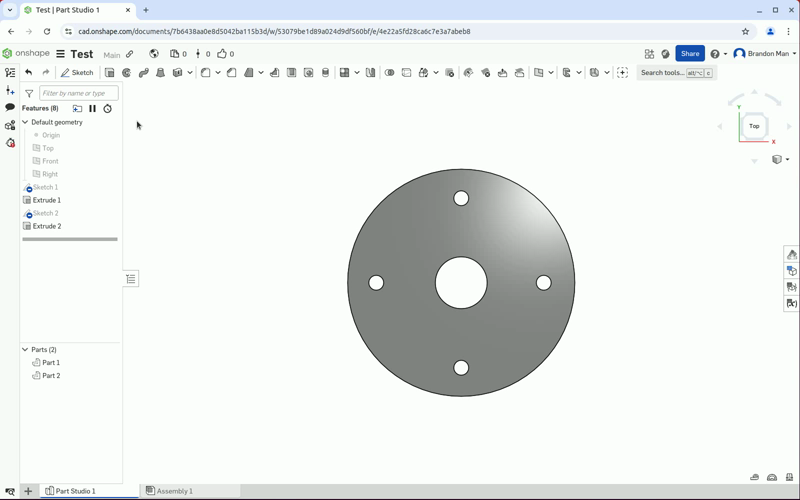
key(shift+h)
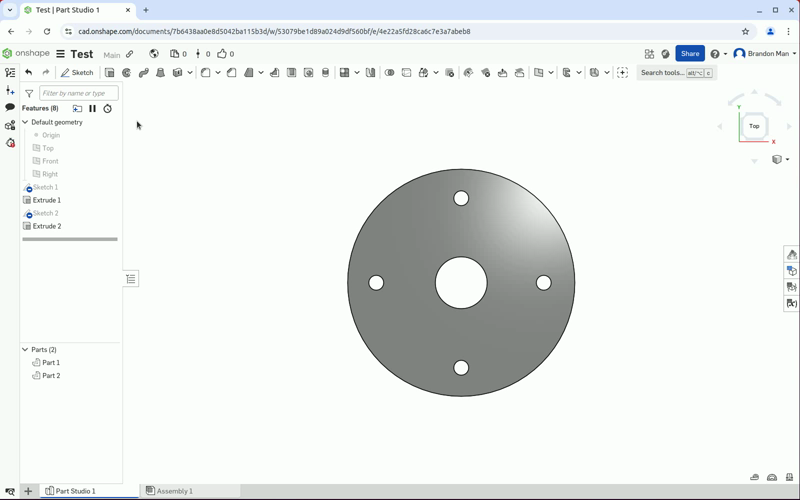
key(shift+h)
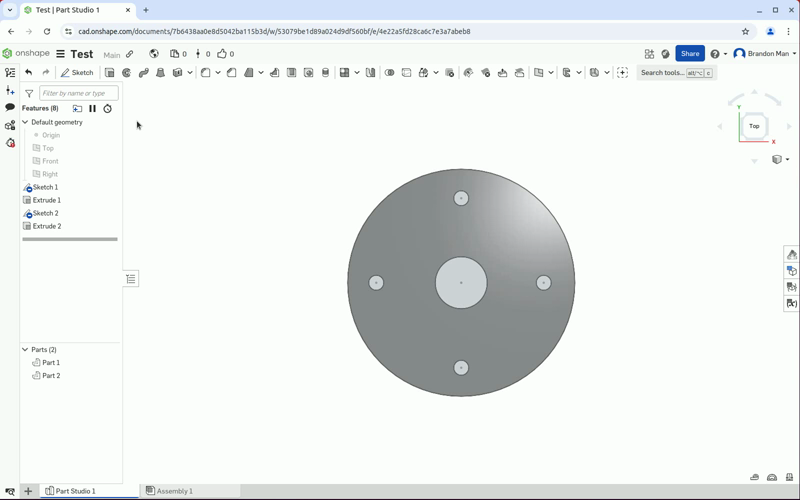
key(shift+7)
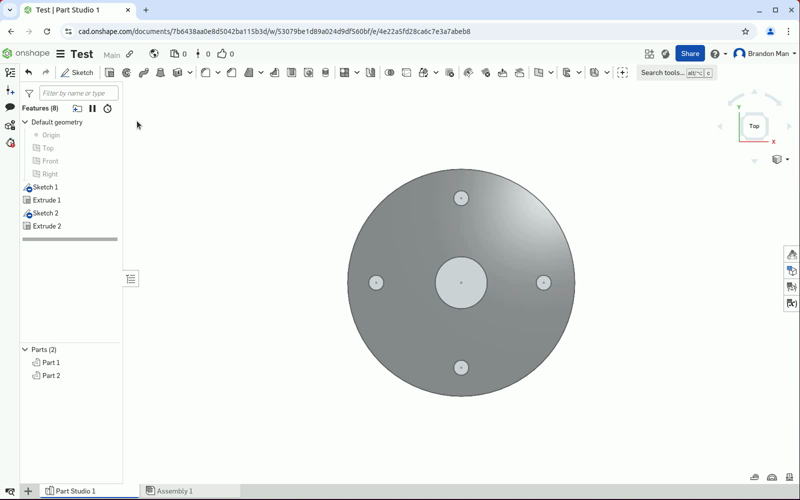
key(up, 3)
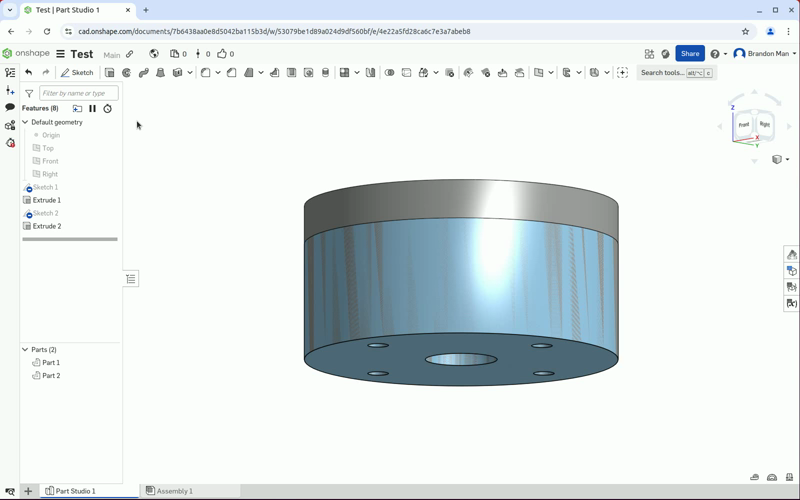
key(left, 3)
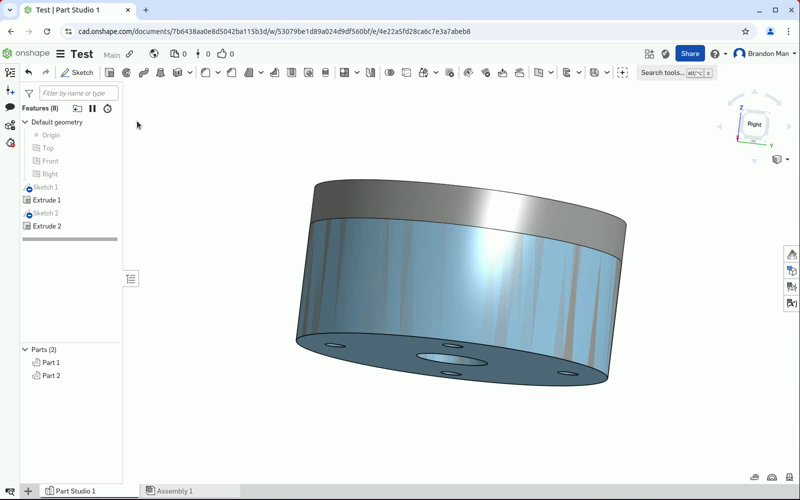
key(right, 3)
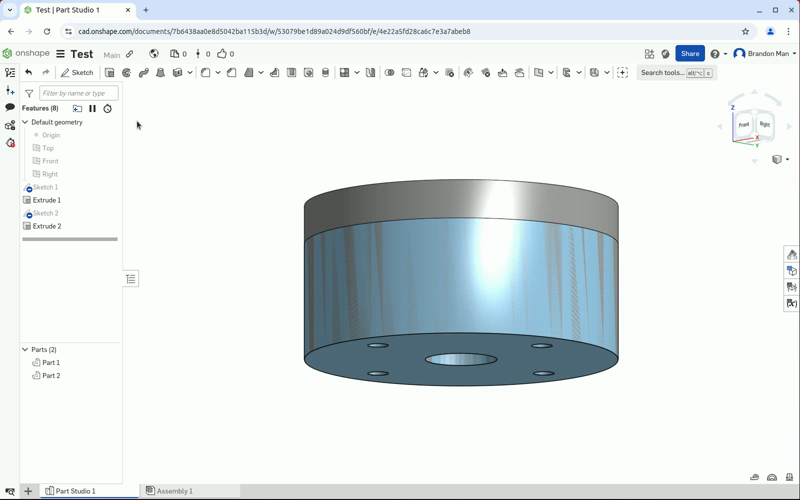
key(down, 3)
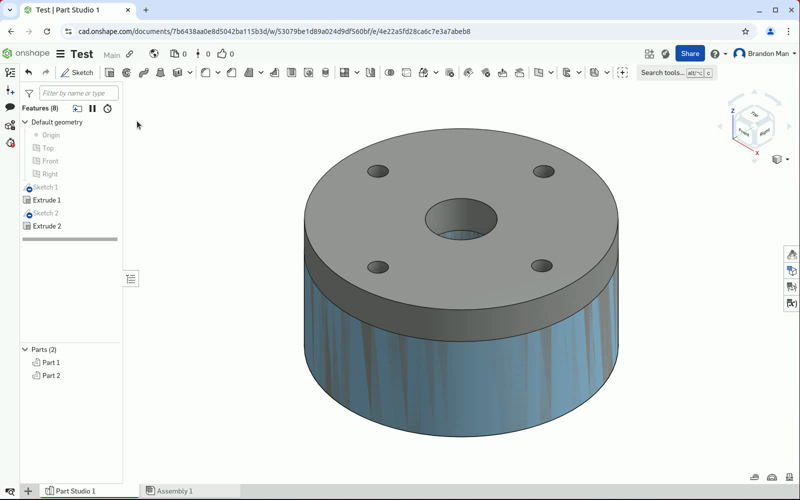
mouse_move(73, 189)
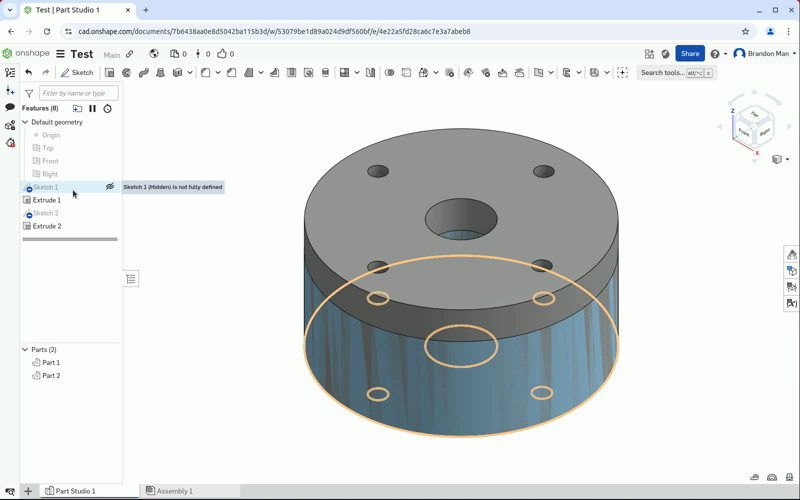
click(73, 189)